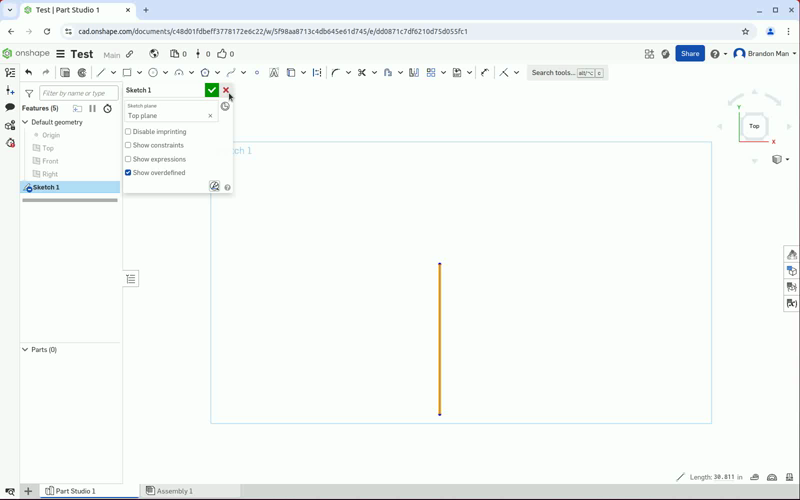
key(shift+h)
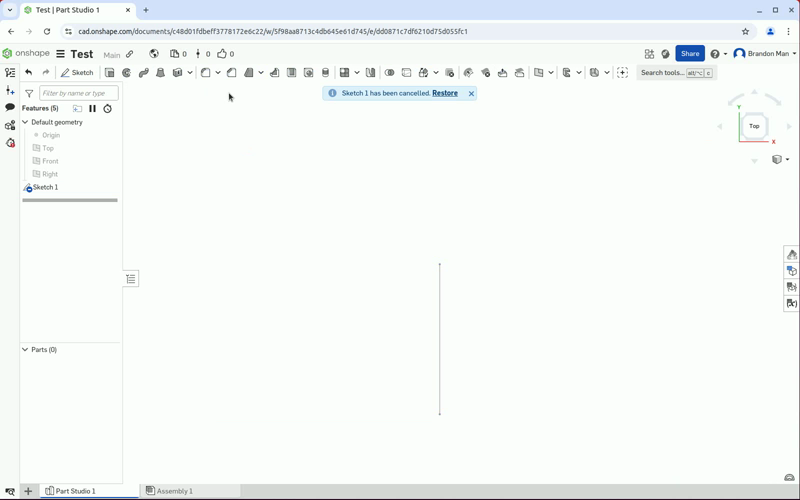
key(shift+s)
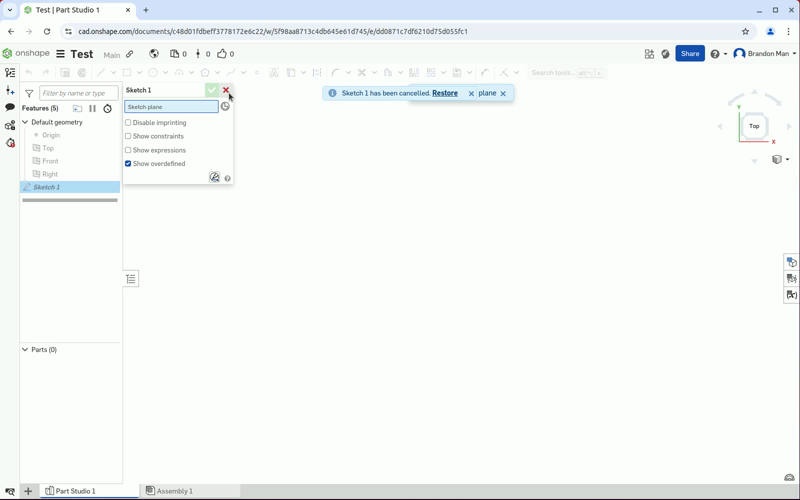
mouse_move(73, 150)
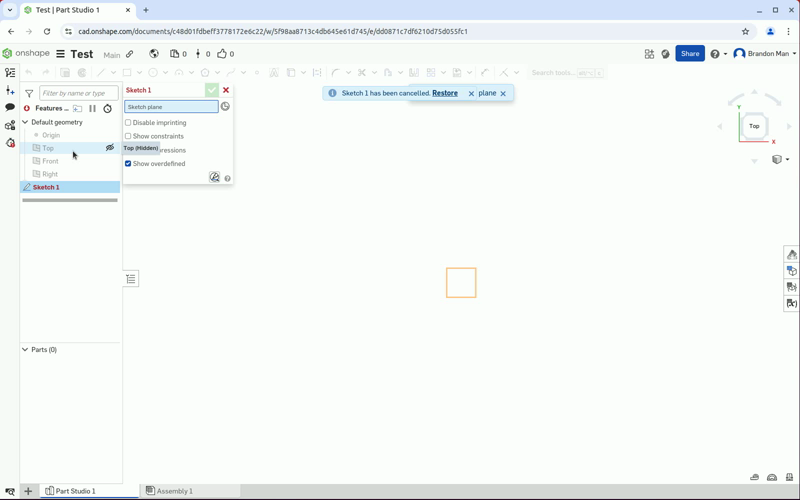
click(73, 150)
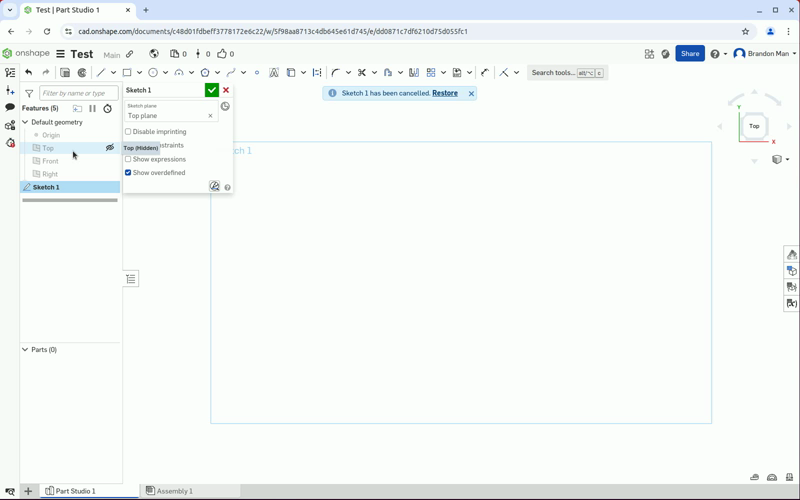
mouse_move(73, 352)
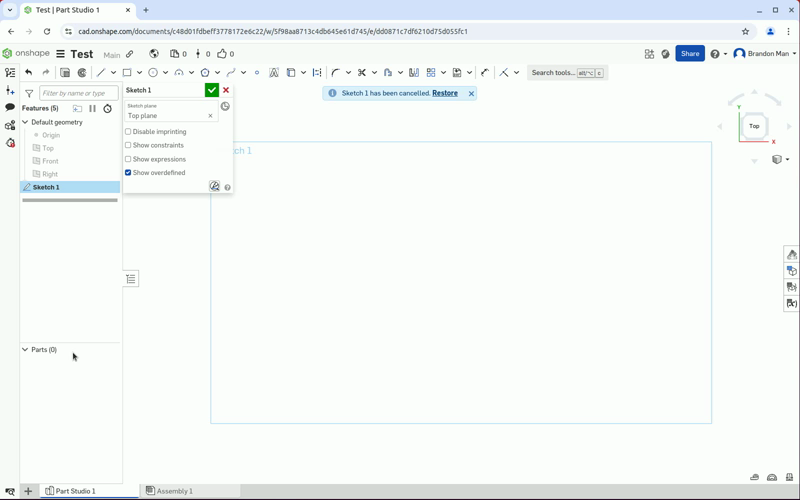
key(y)
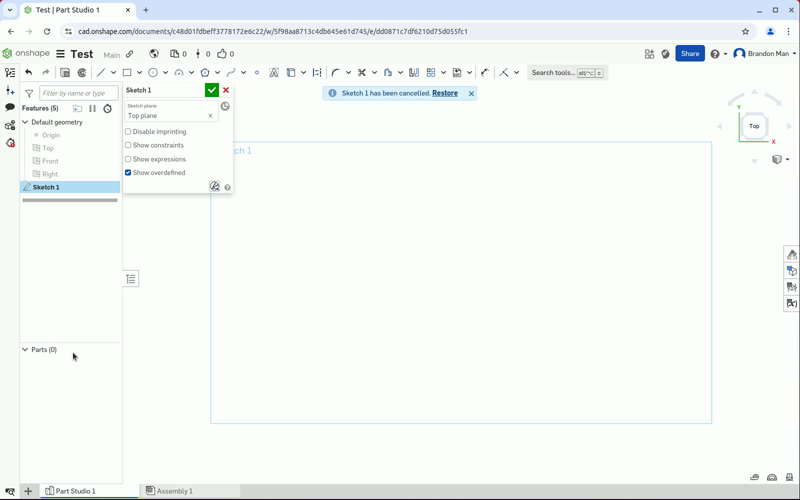
key(c)
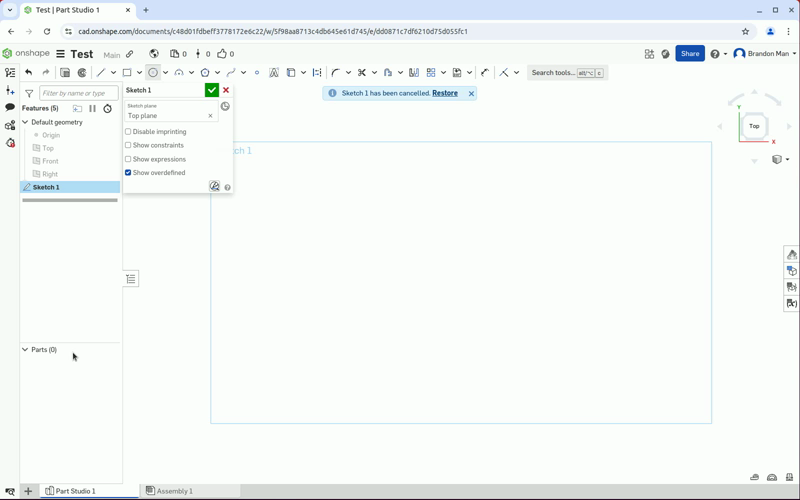
key_down(shift)
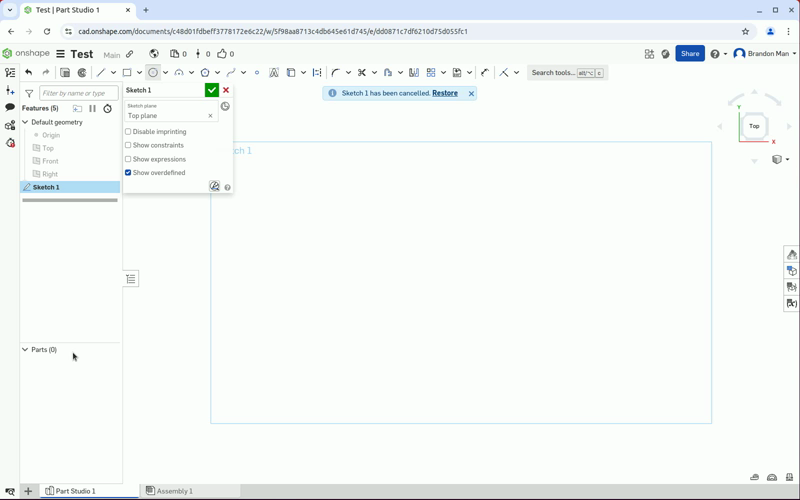
mouse_move(460, 282)
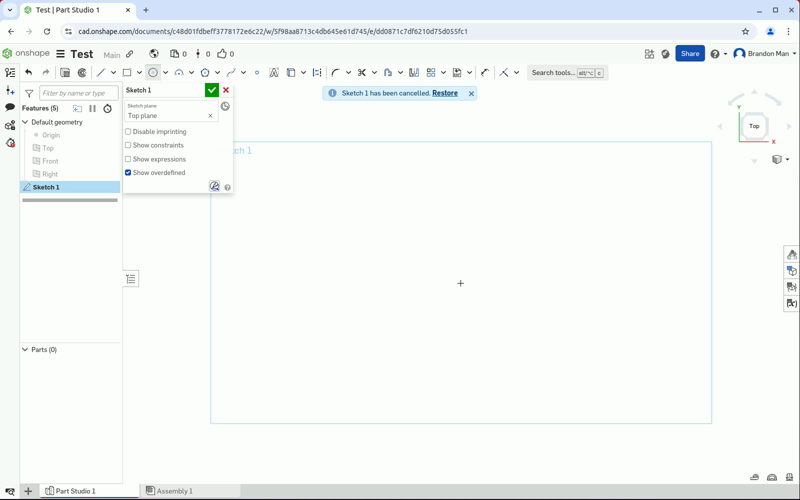
click(460, 282)
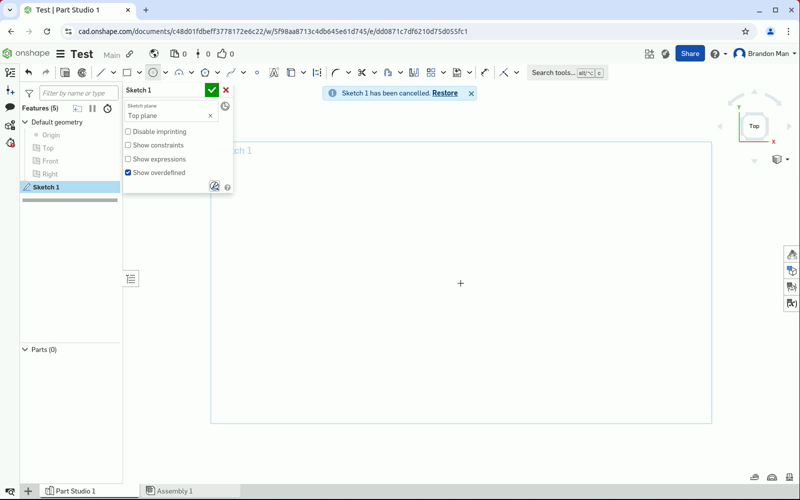
key_up(shift)
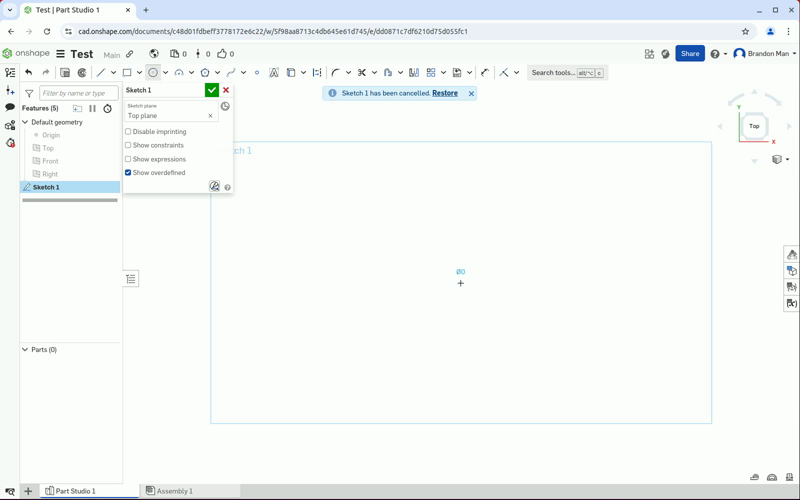
mouse_move(538, 282)
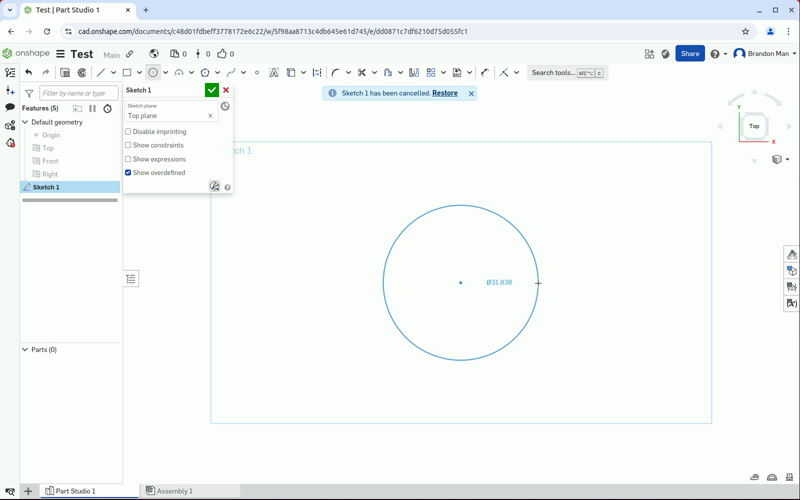
click(538, 282)
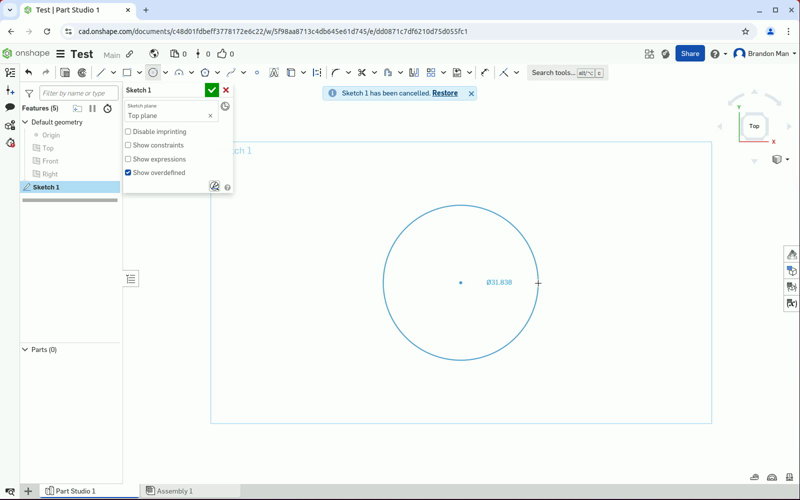
key(esc)
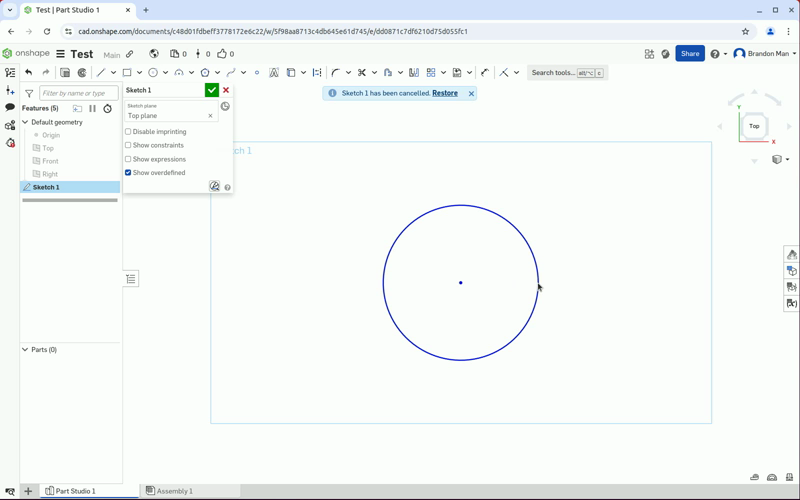
mouse_move(398, 276)
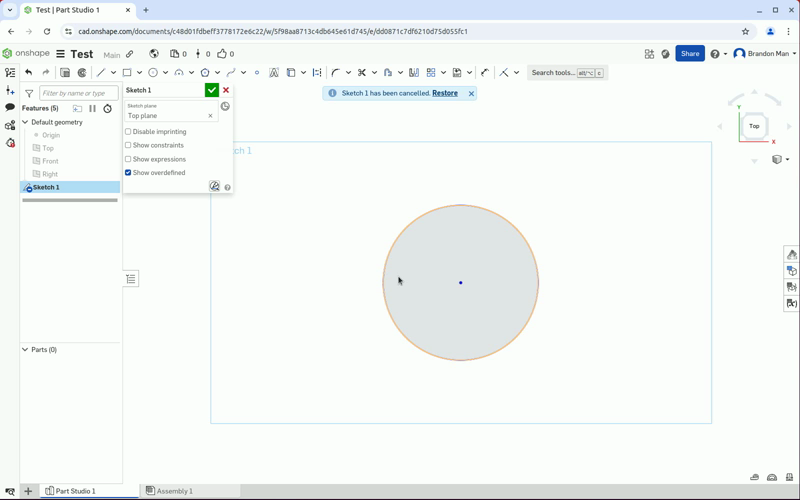
click(398, 276)
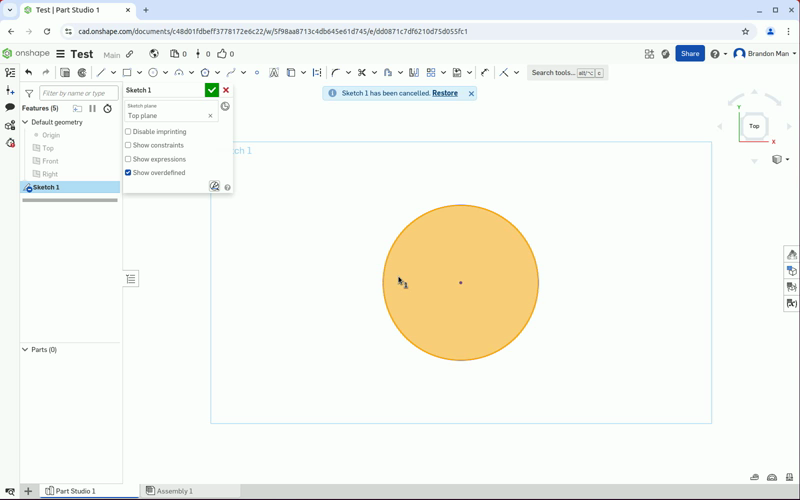
mouse_move(73, 352)
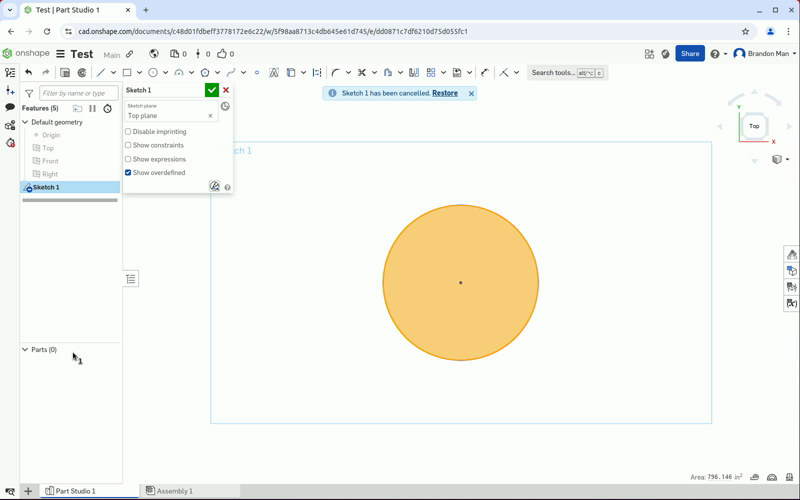
key(shift+y)
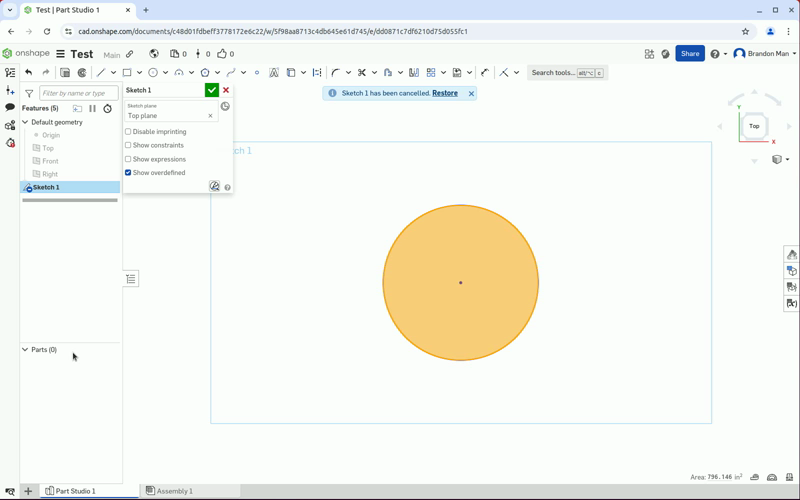
key(shift+e)
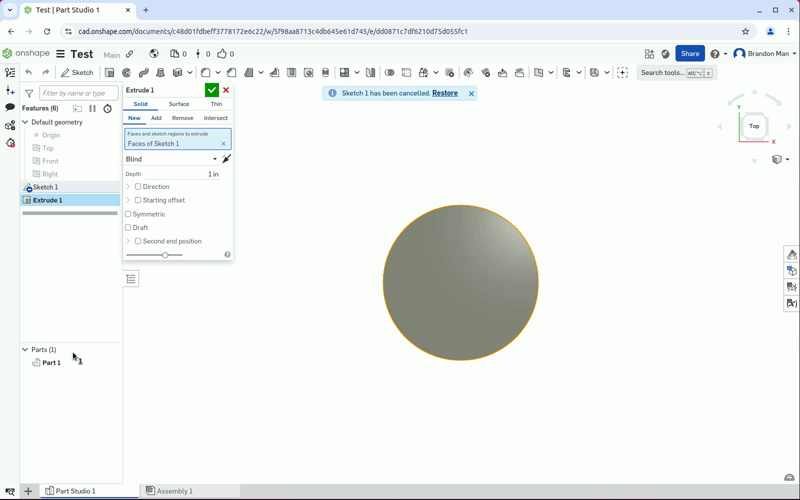
mouse_move(143, 106)
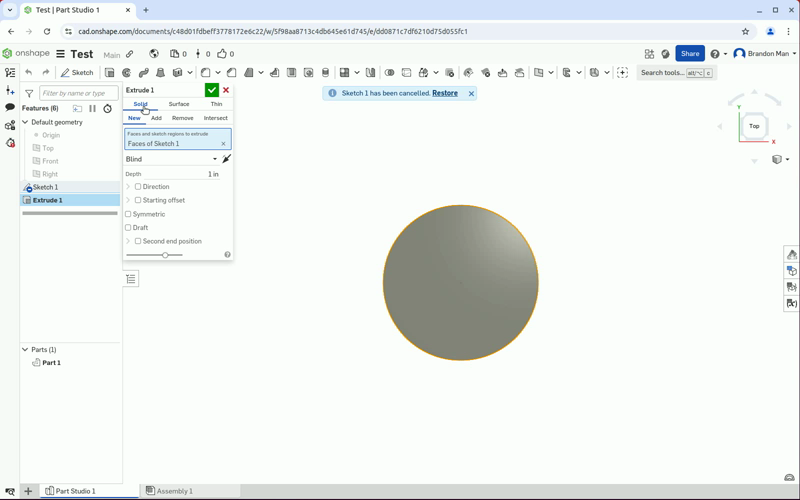
click(143, 106)
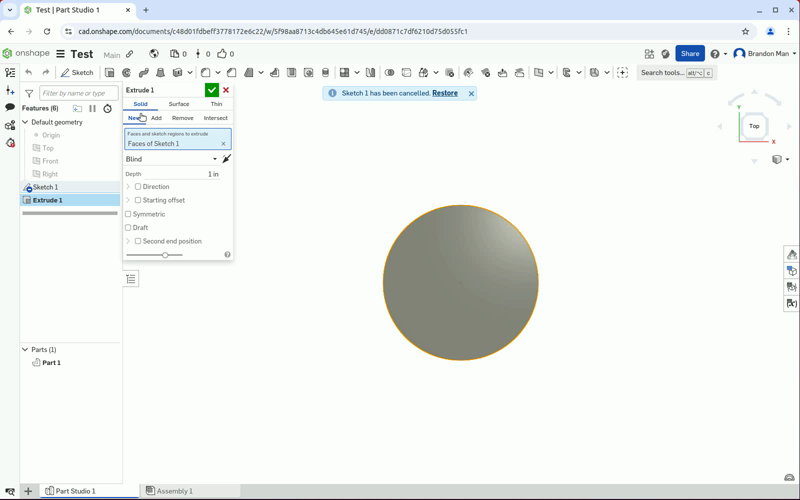
mouse_move(137, 120)
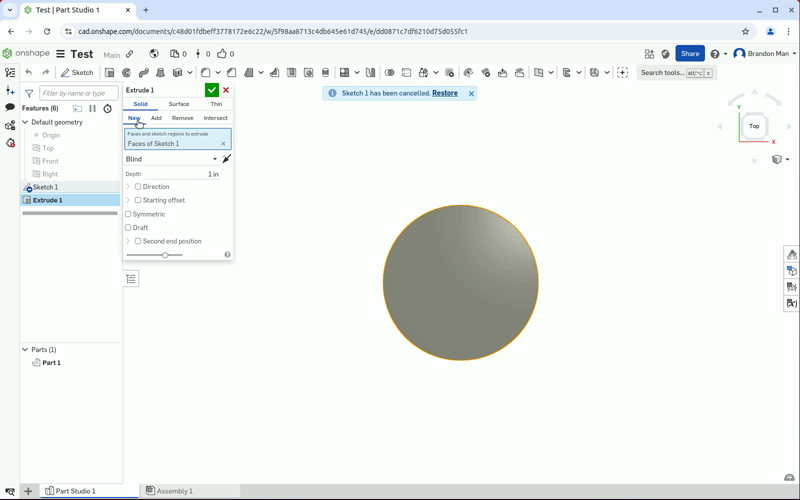
click(137, 120)
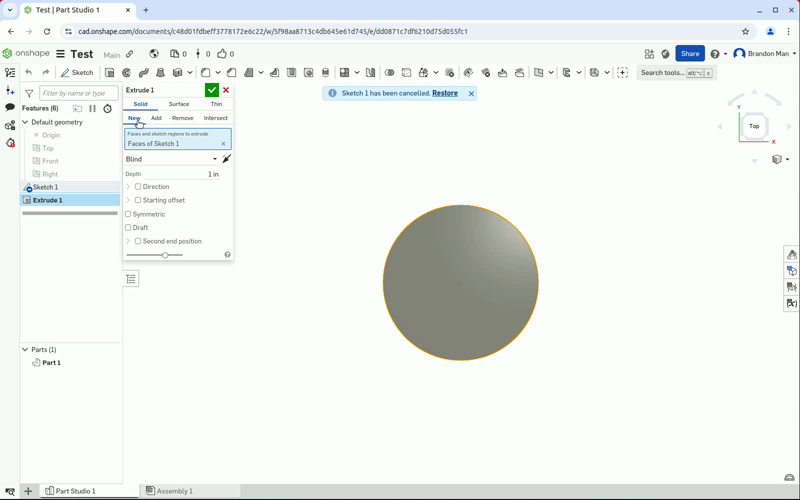
key(tab, 4)
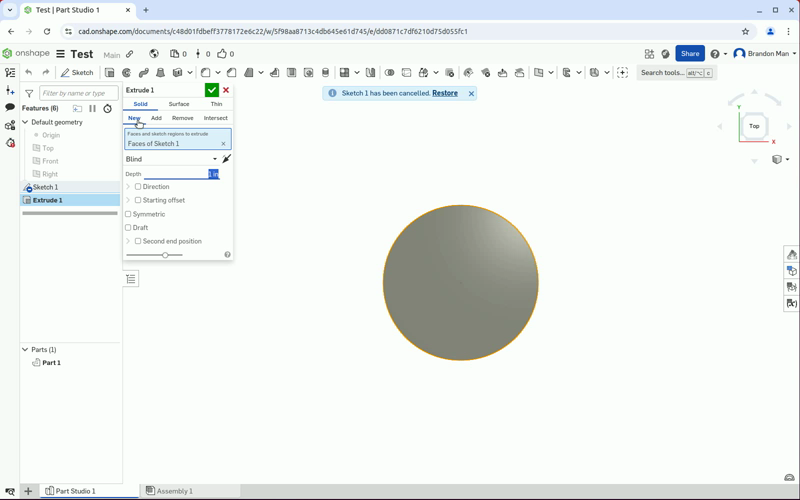
text(20.942)
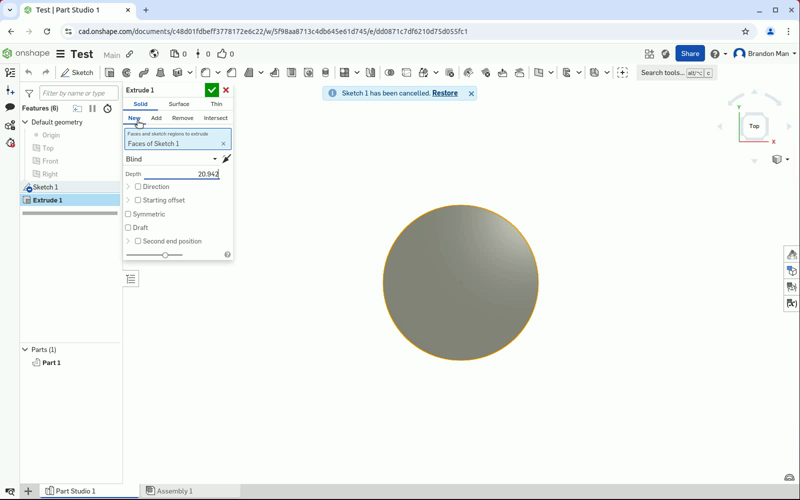
key(enter)
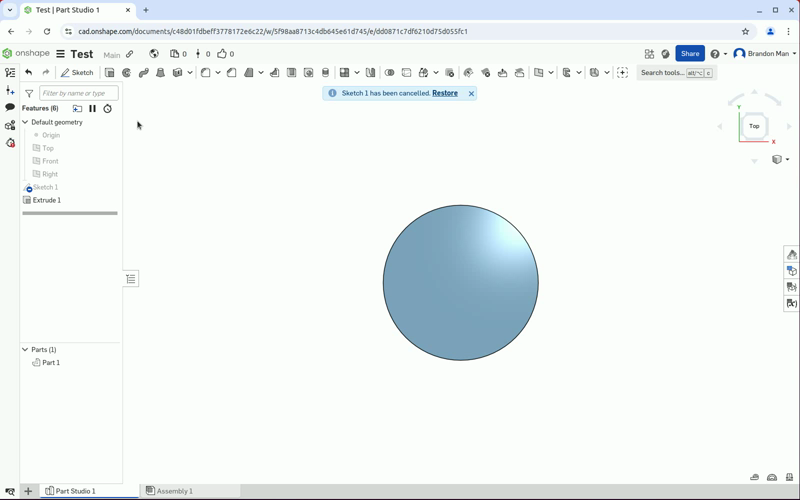
key(shift+h)
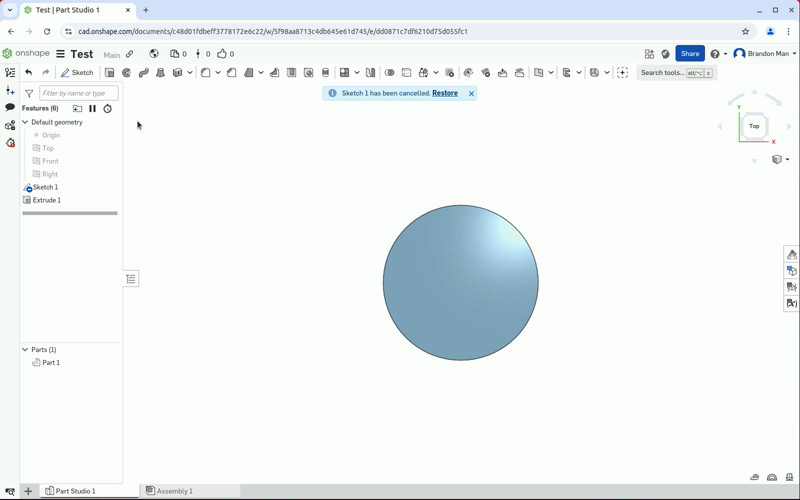
key(shift+h)
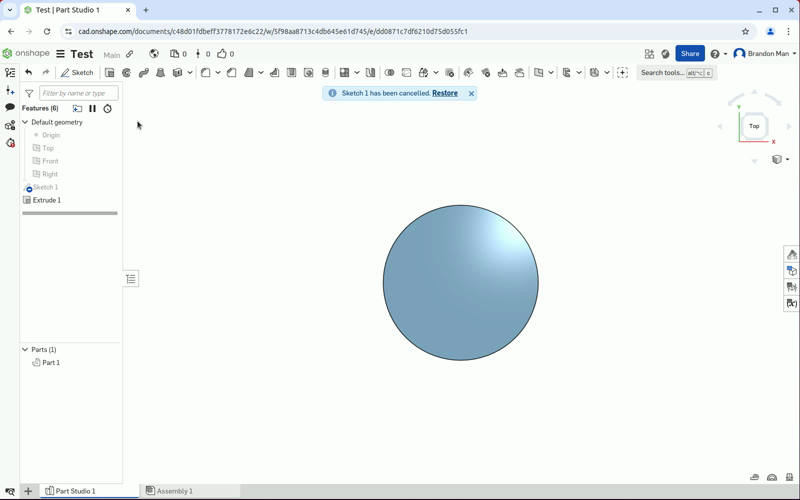
mouse_move(73, 189)
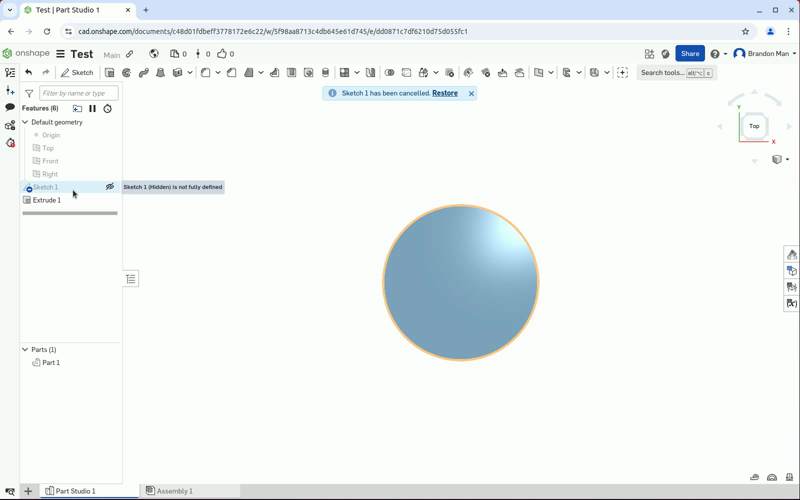
click(73, 189)
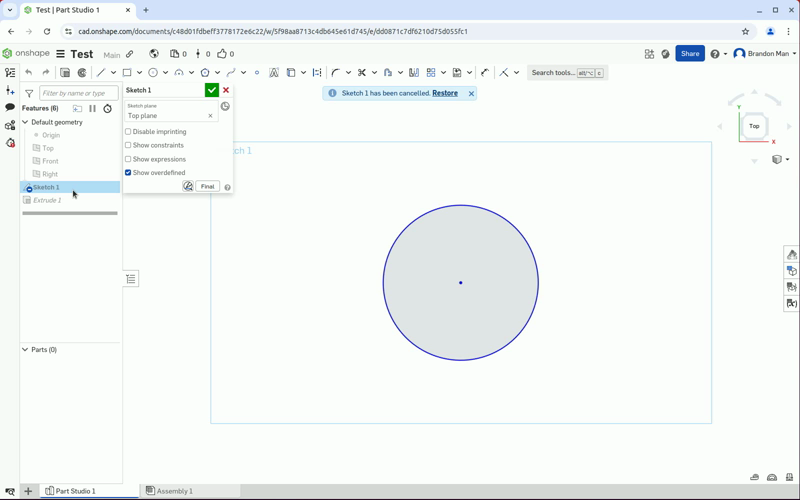
mouse_move(229, 92)
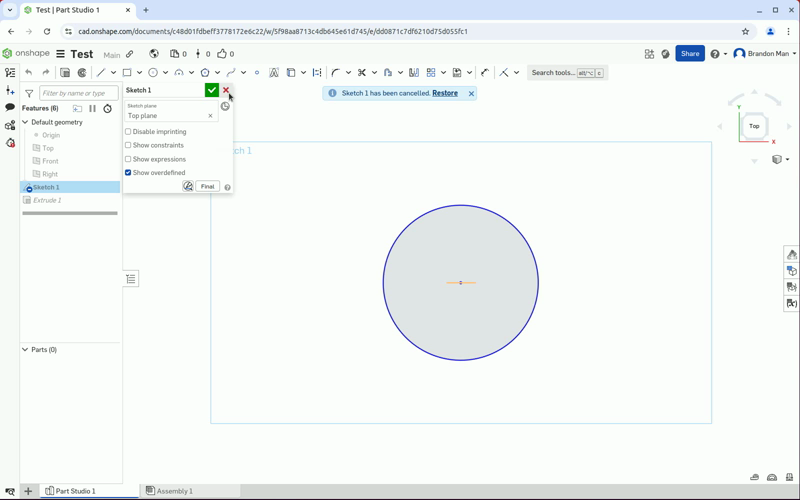
click(229, 92)
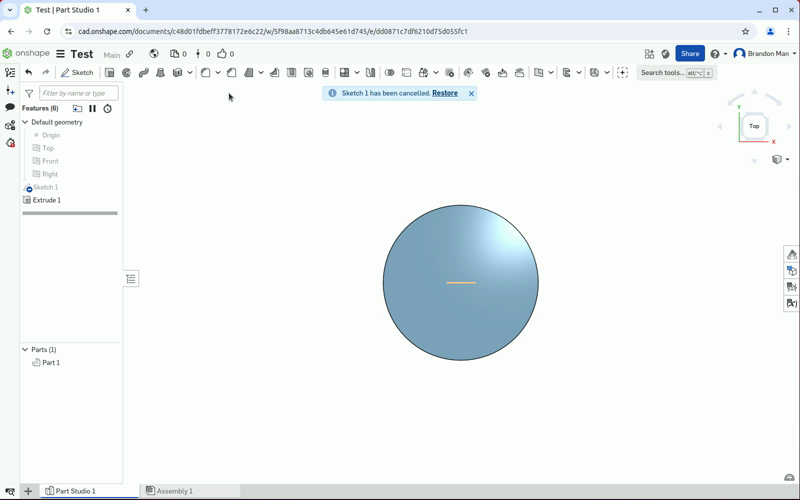
mouse_move(541, 75)
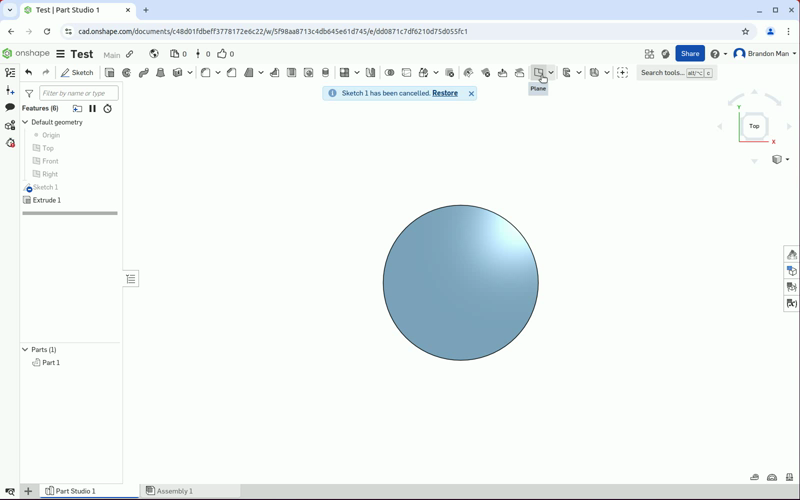
click(541, 75)
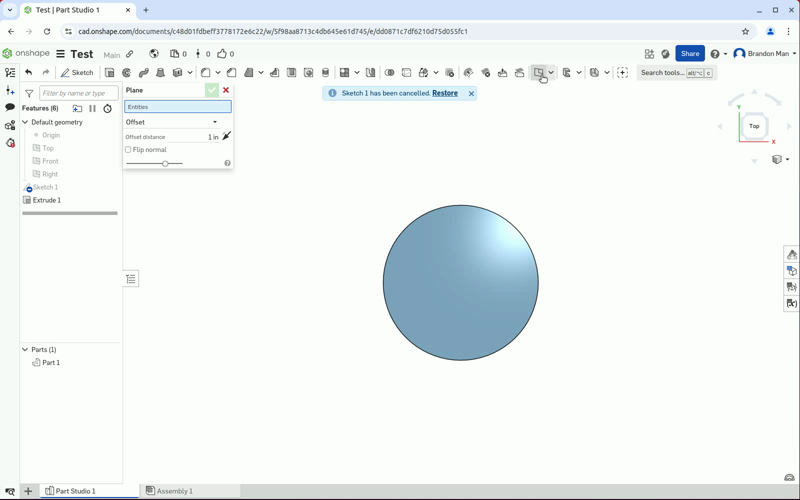
mouse_move(73, 150)
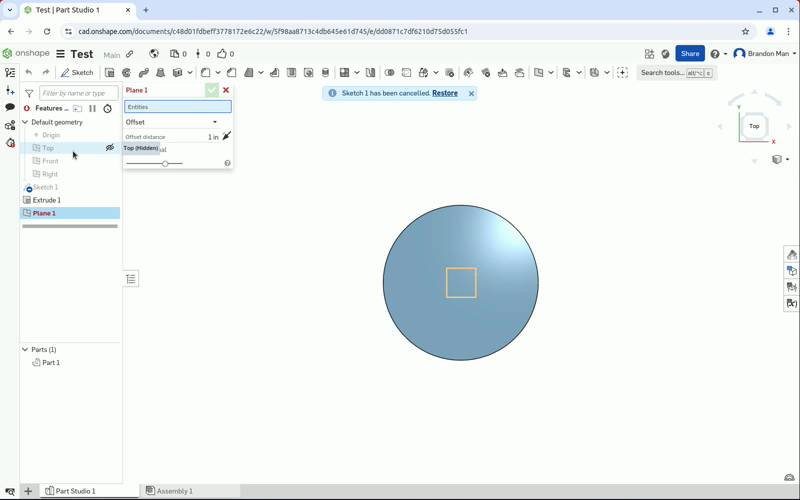
click(73, 150)
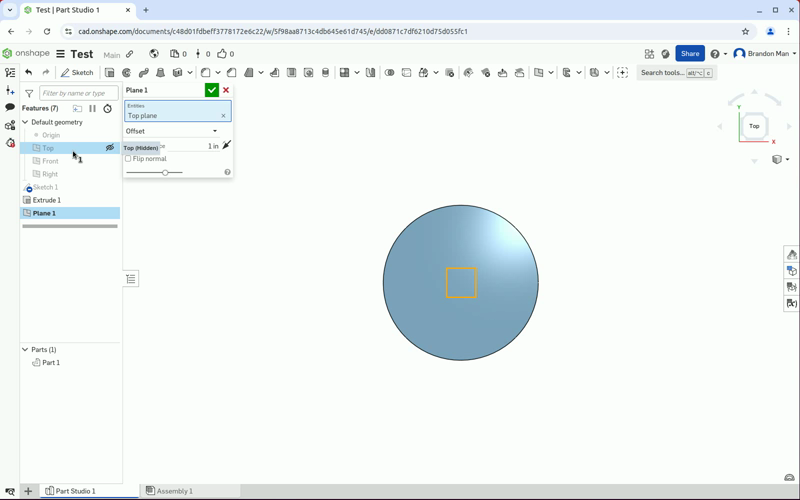
key(tab, 2)
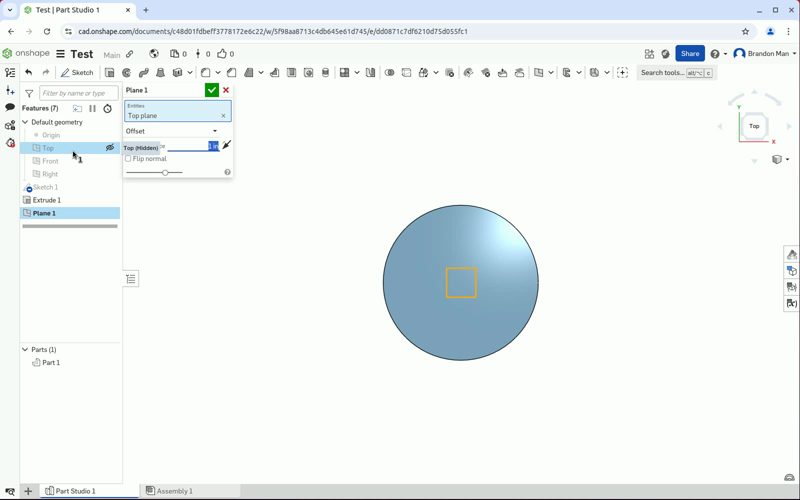
text(20.951)
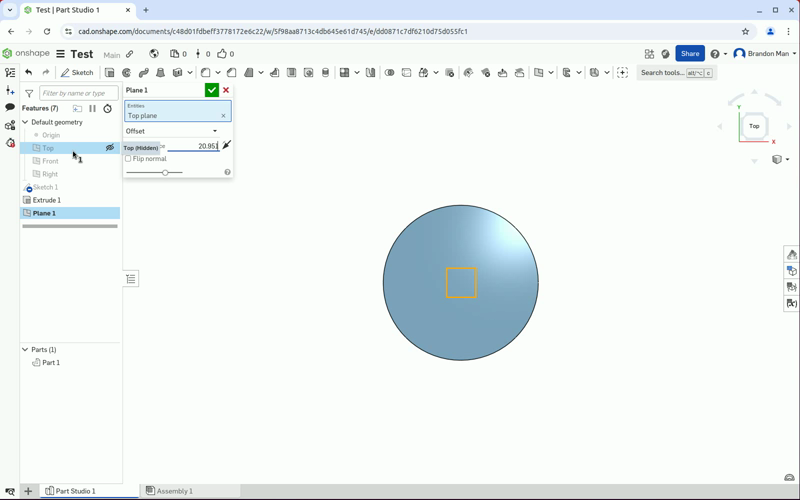
key(enter, 2)
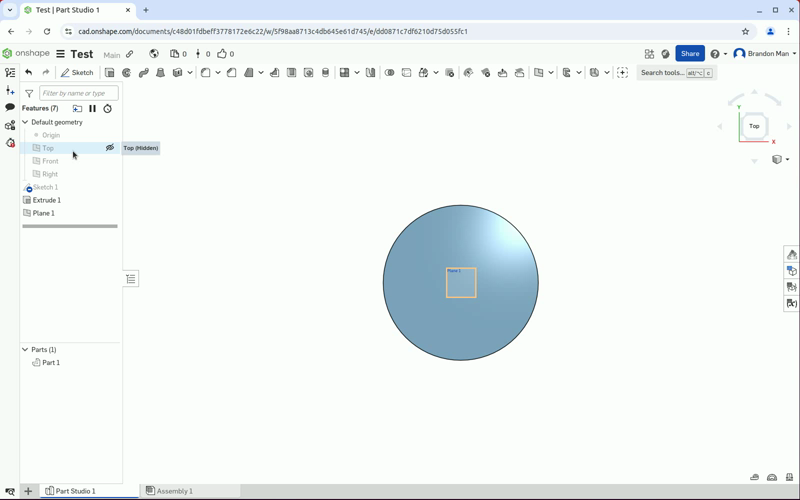
key(shift+s)
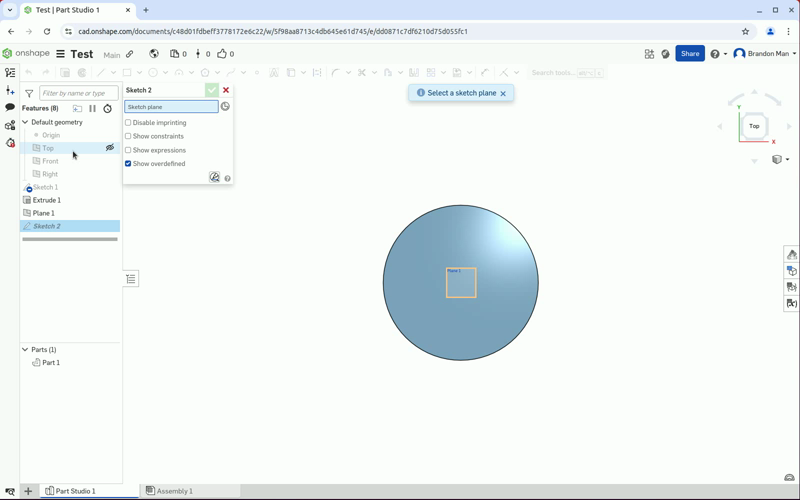
mouse_move(73, 215)
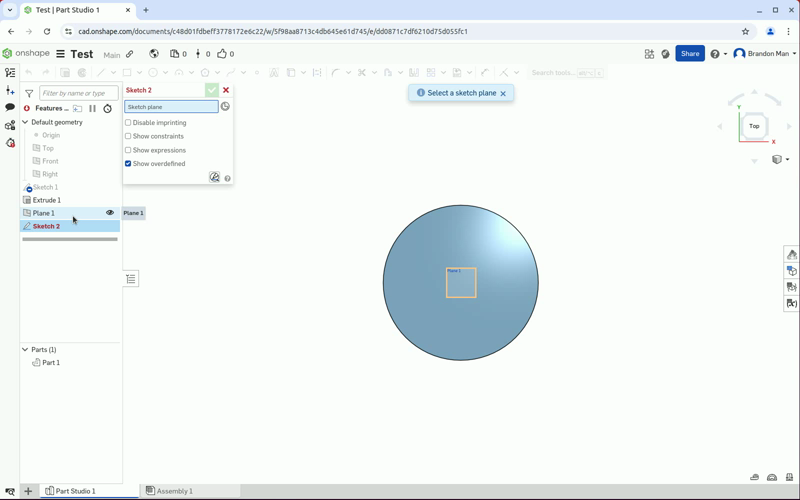
click(73, 215)
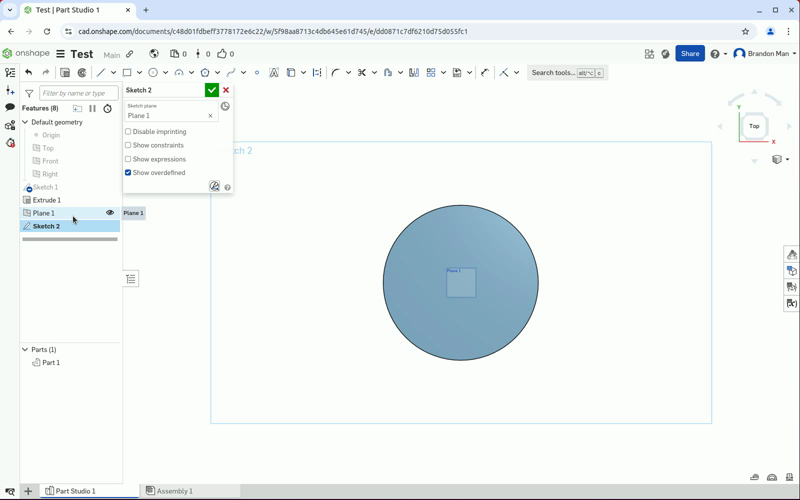
mouse_move(73, 352)
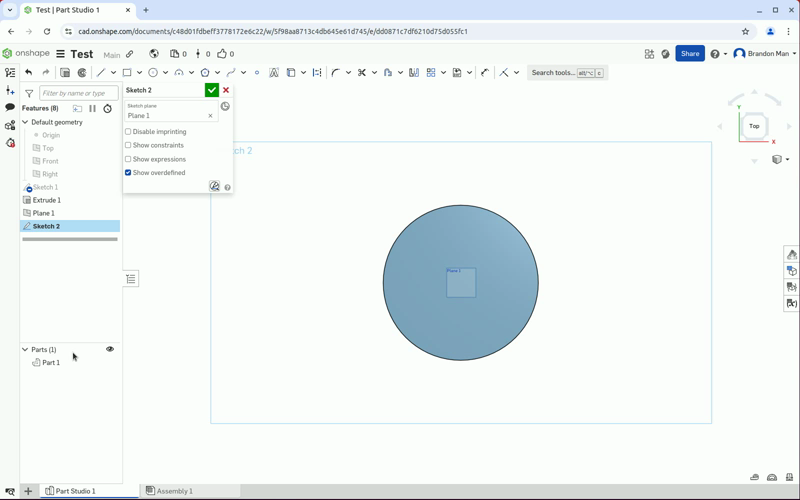
key(y)
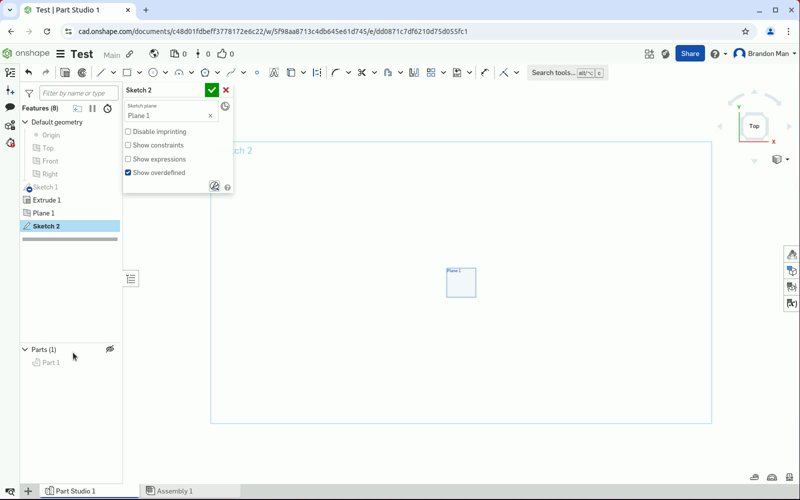
key(l)
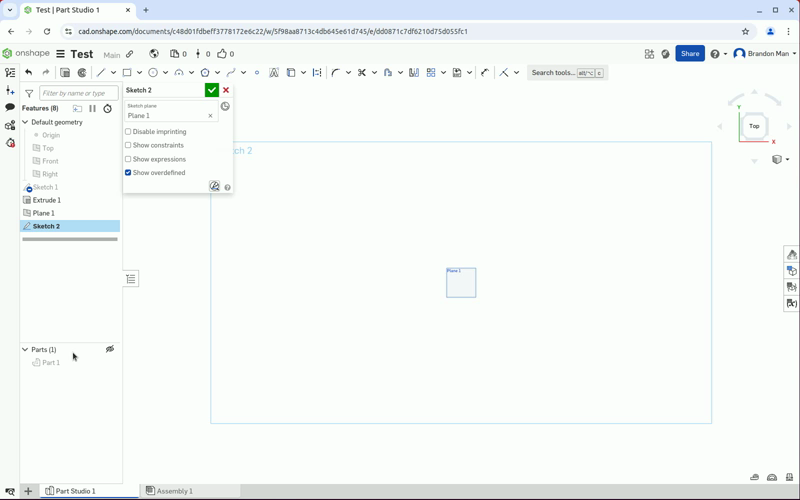
key_down(shift)
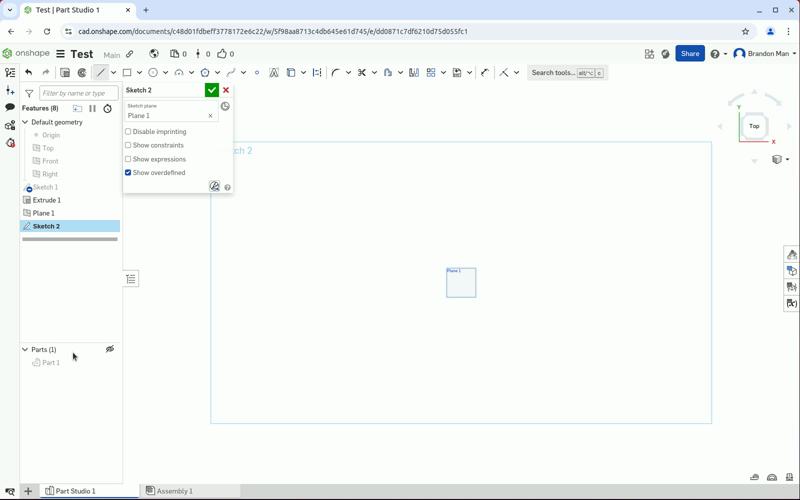
mouse_move(368, 375)
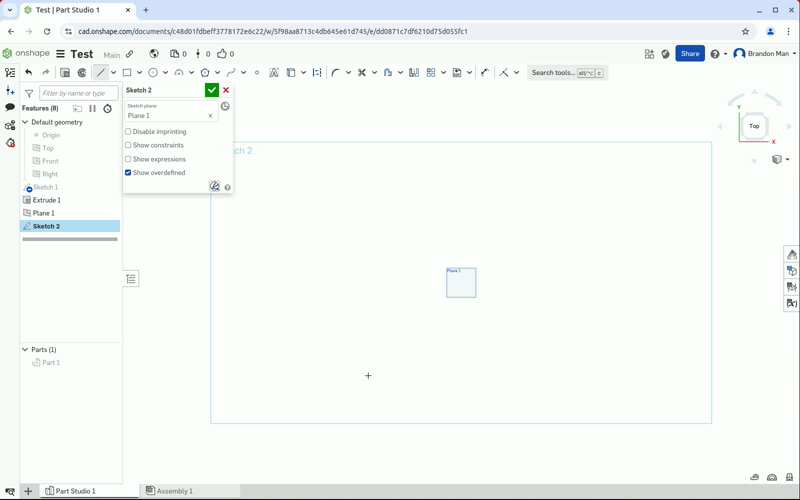
click(368, 375)
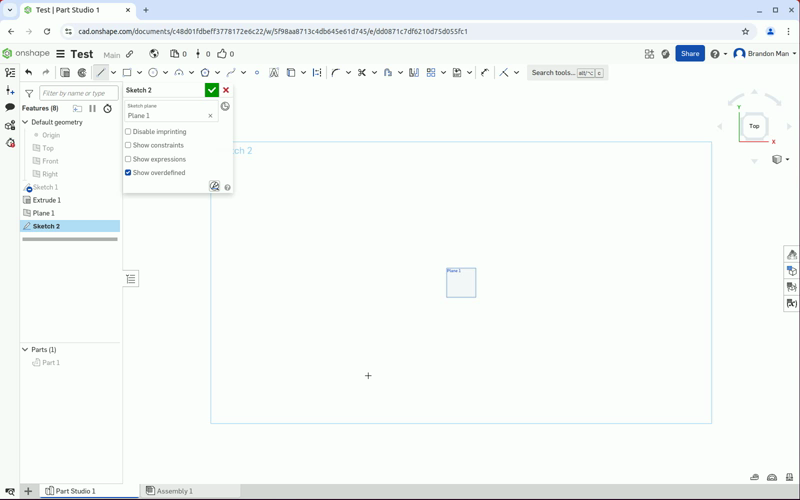
key_up(shift)
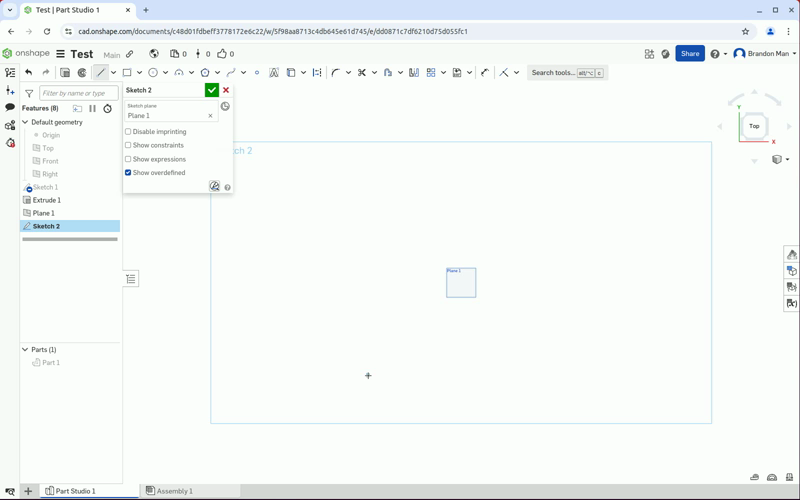
key_down(shift)
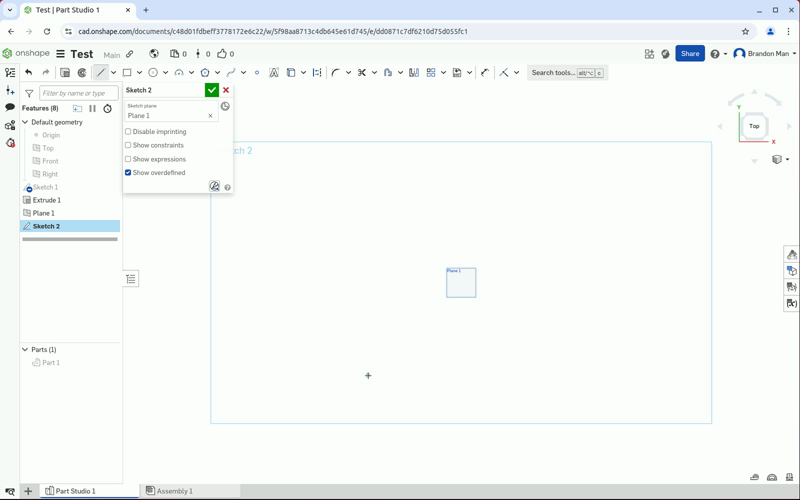
mouse_move(551, 375)
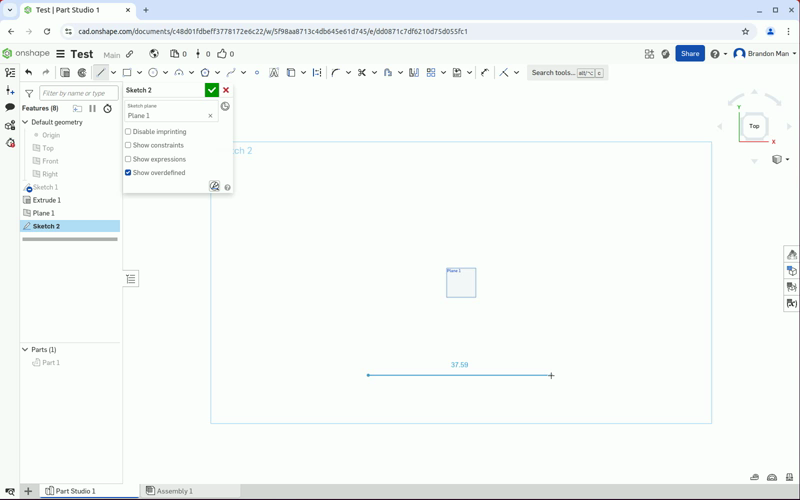
click(551, 375)
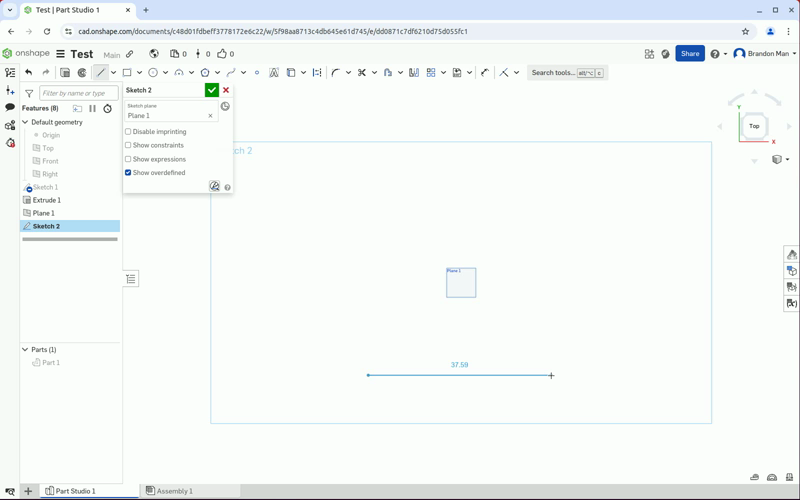
key_up(shift)
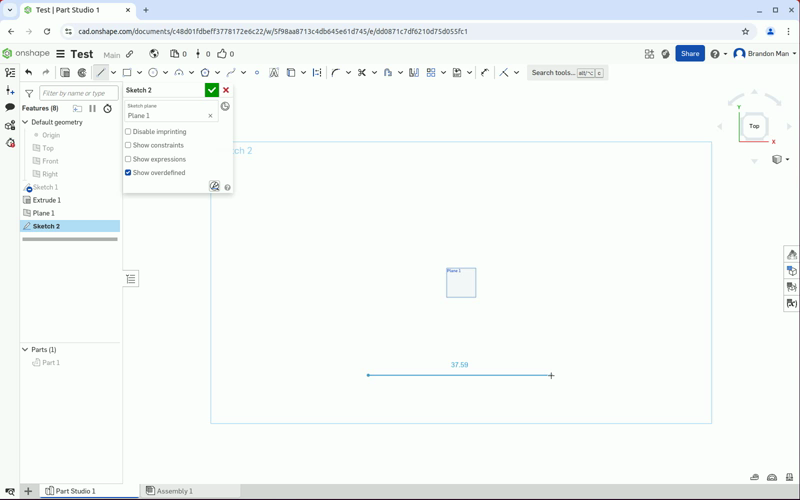
key_down(shift)
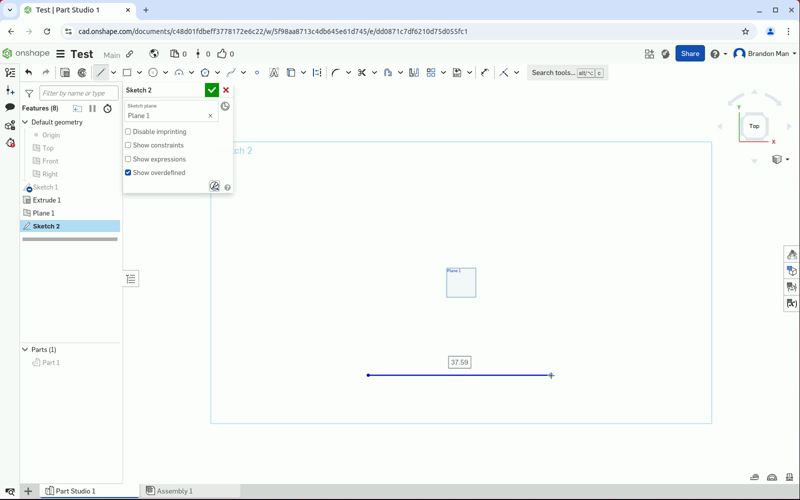
mouse_move(551, 192)
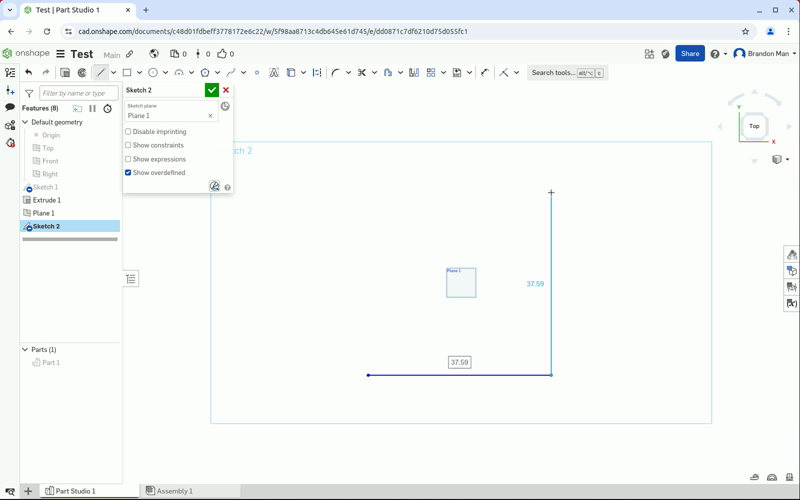
click(551, 192)
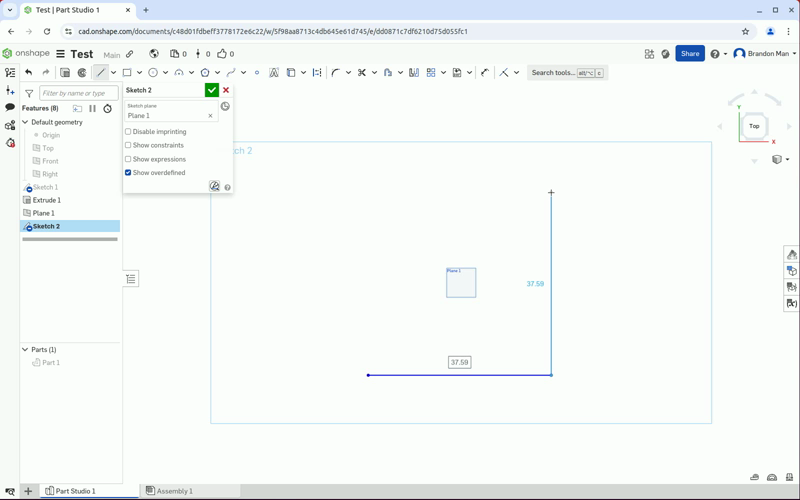
key_up(shift)
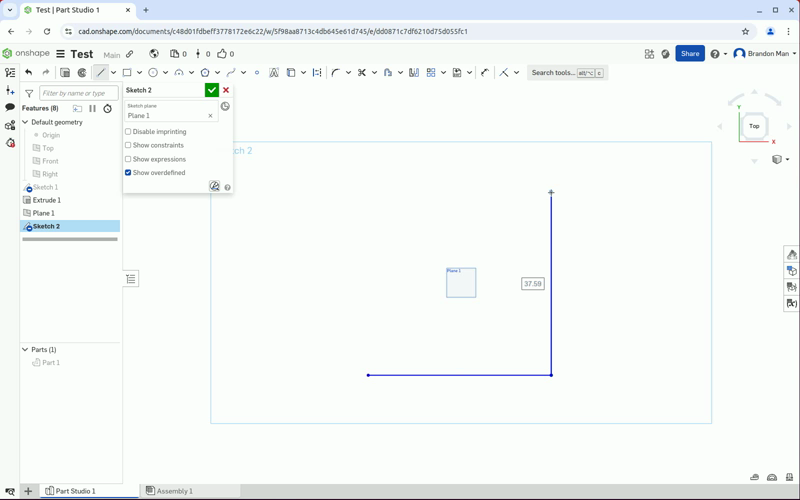
key_down(shift)
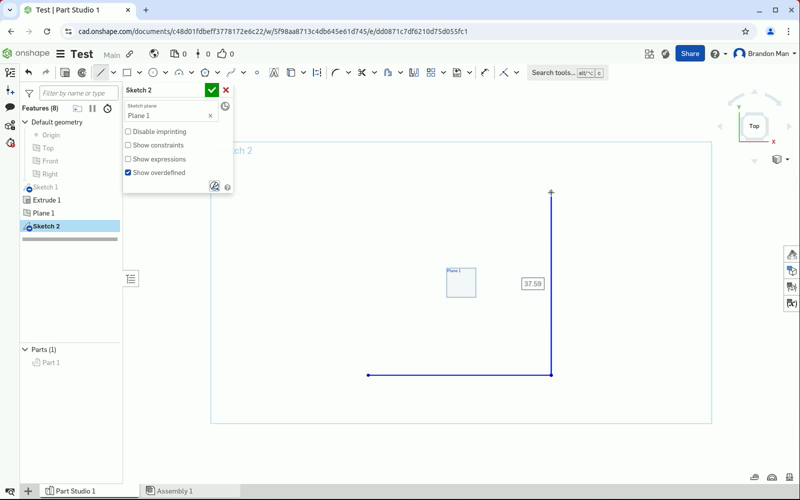
mouse_move(368, 192)
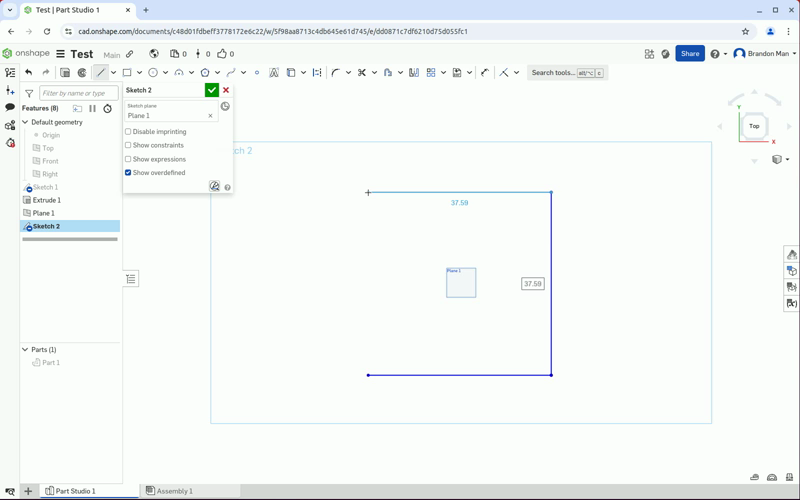
click(368, 192)
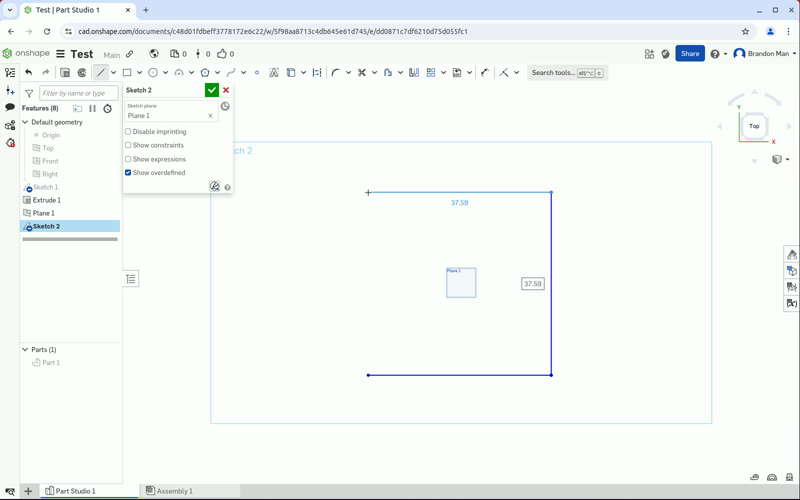
key_up(shift)
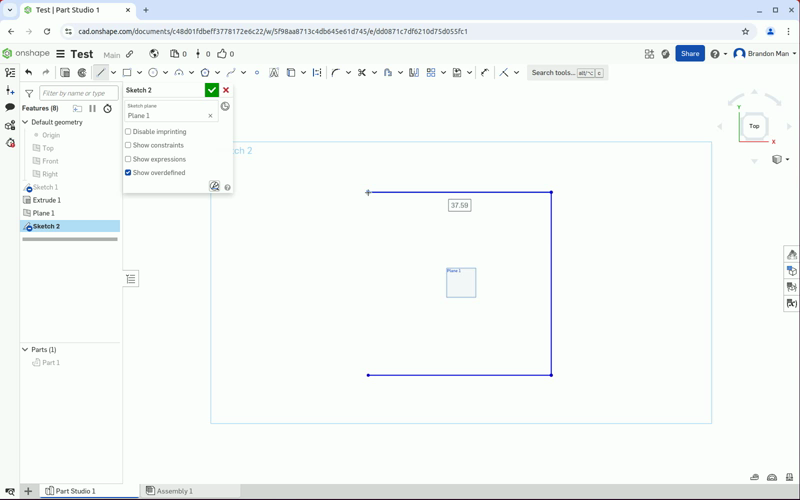
key_down(shift)
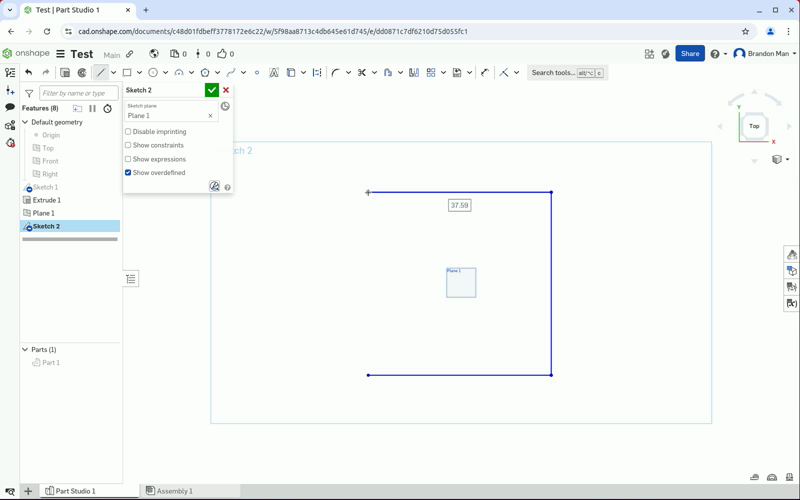
mouse_move(368, 375)
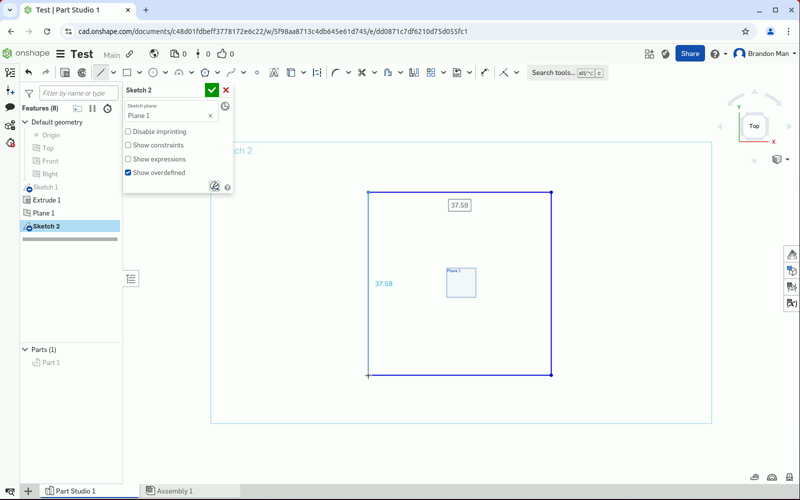
key_up(shift)
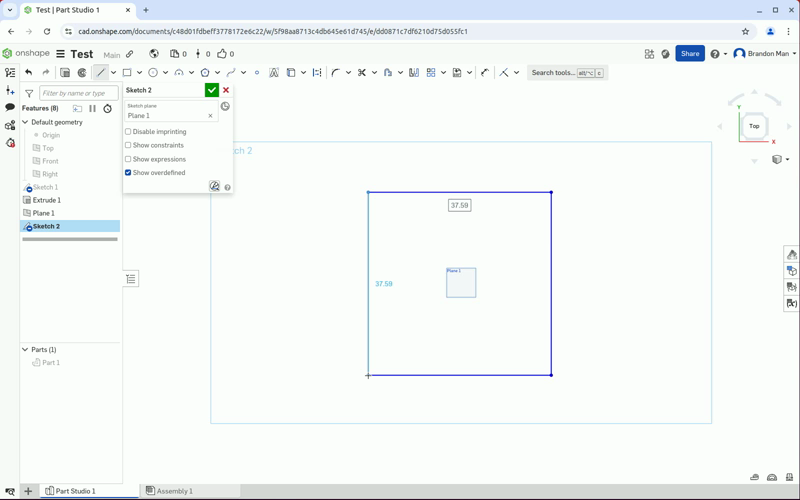
click(368, 375)
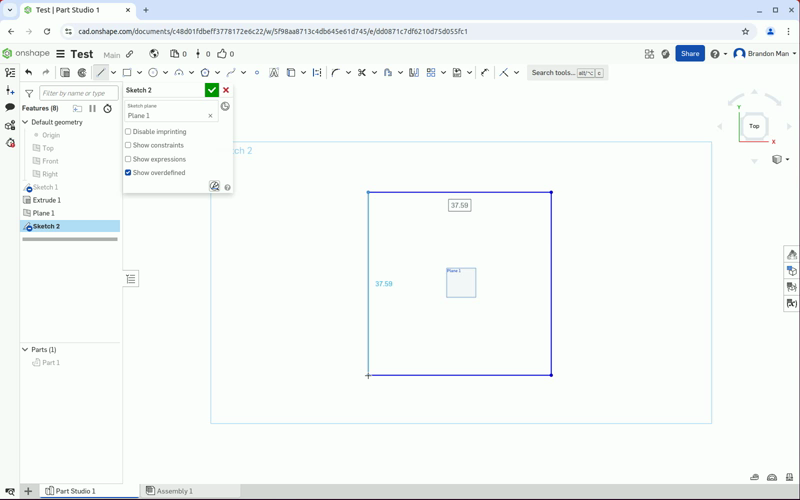
key(esc)
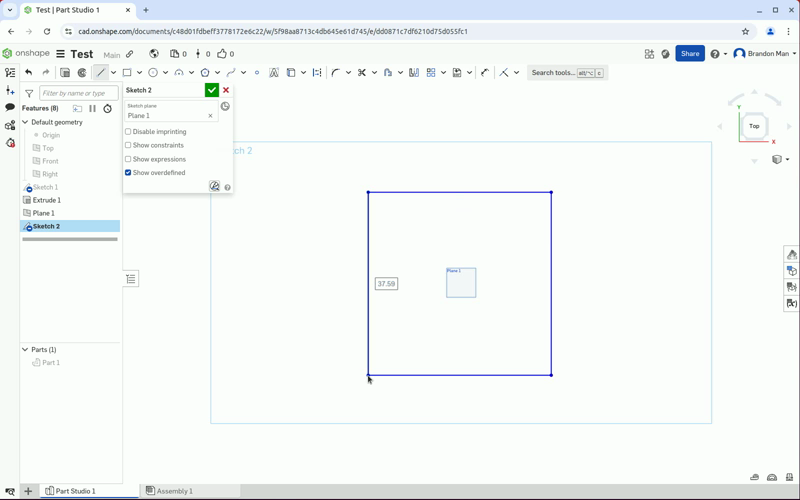
key(c)
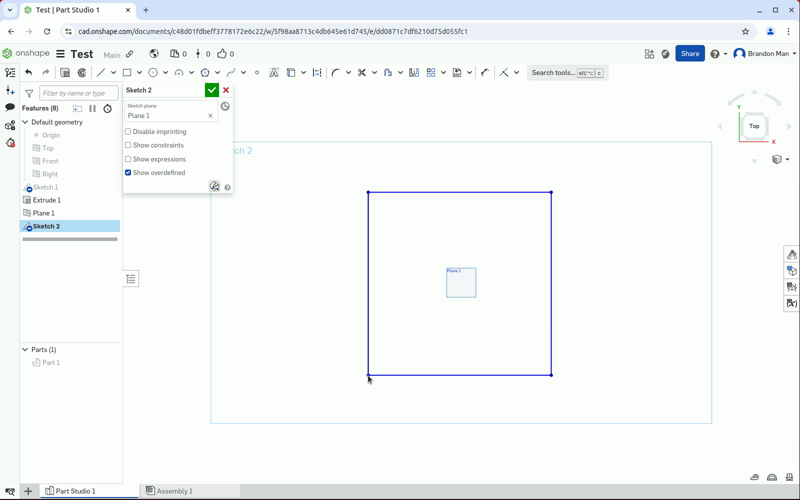
key_down(shift)
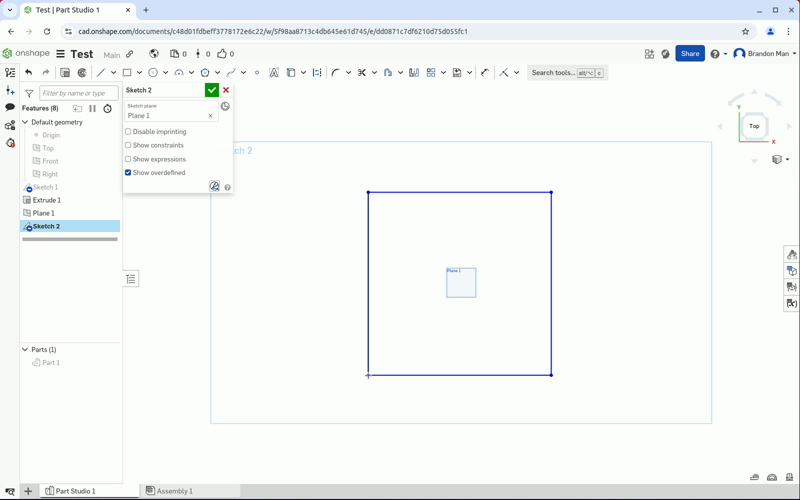
mouse_move(460, 282)
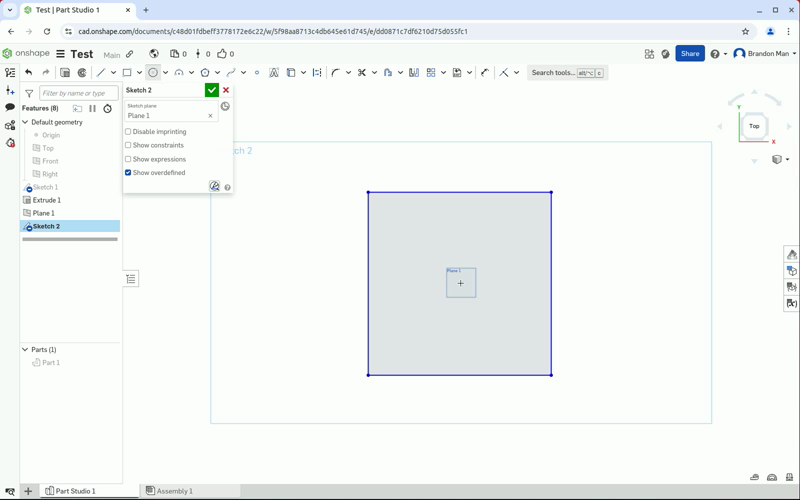
click(460, 282)
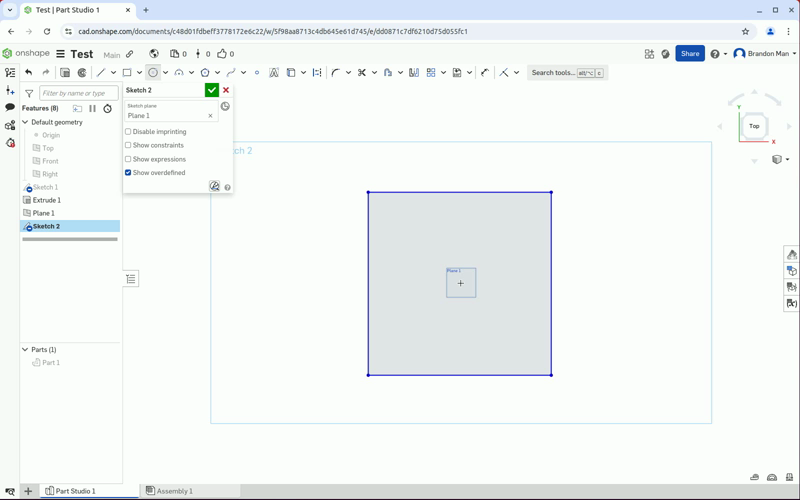
key_up(shift)
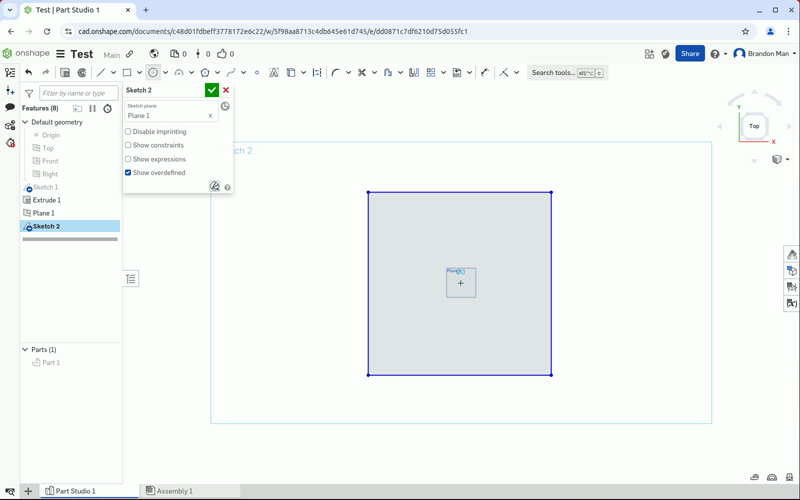
mouse_move(537, 282)
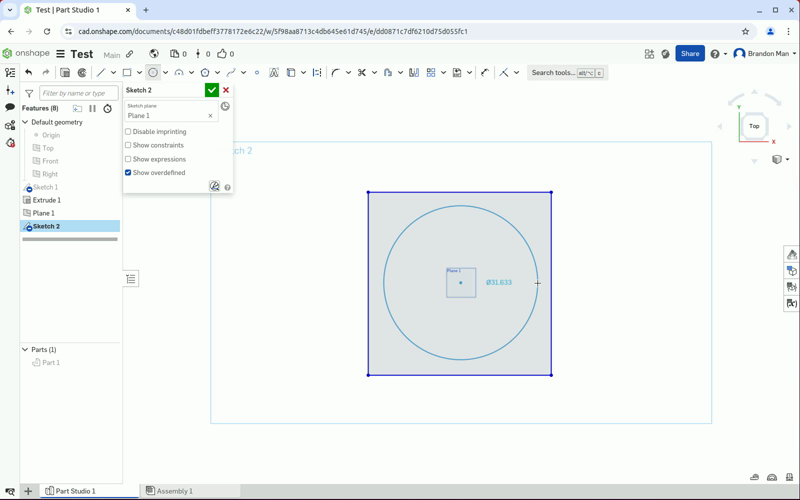
click(537, 282)
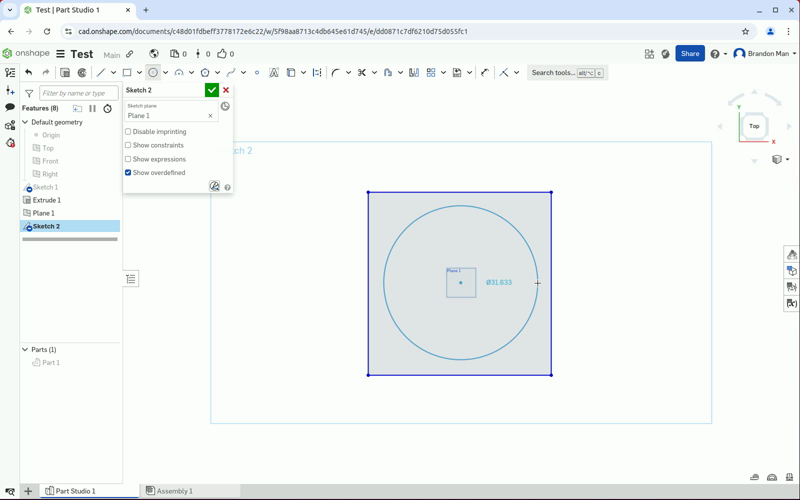
key(esc)
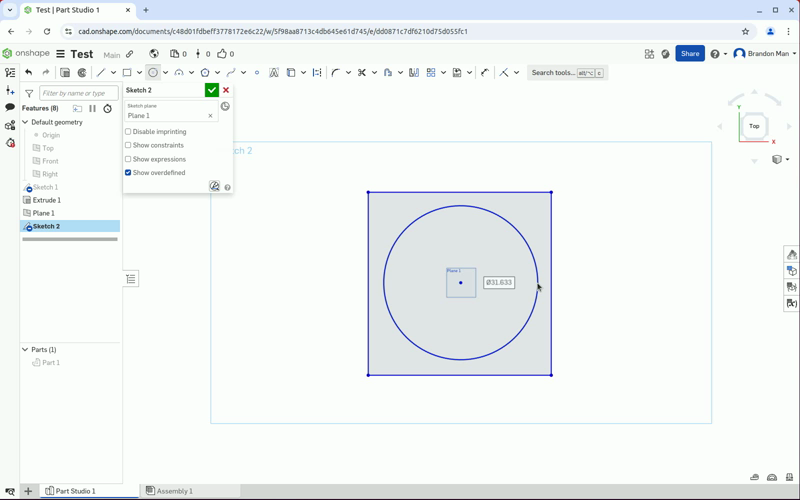
mouse_move(383, 208)
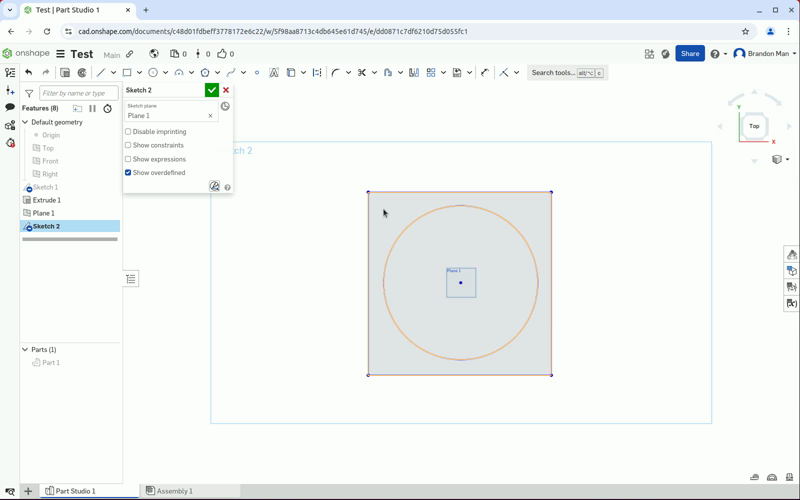
click(383, 208)
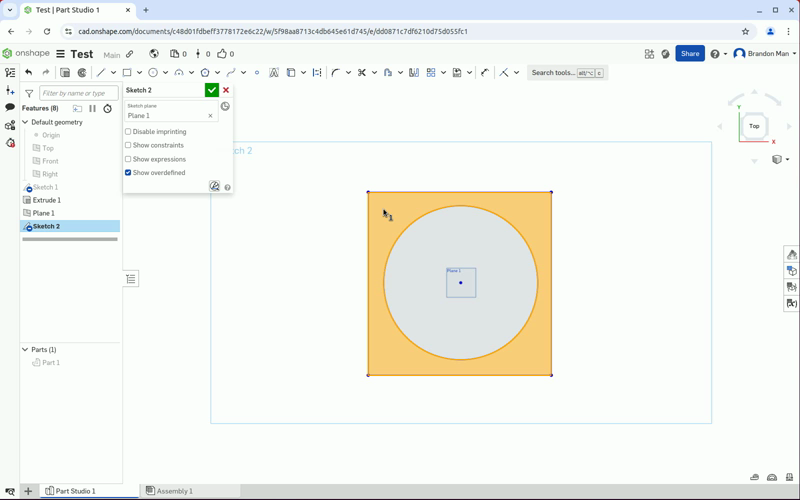
mouse_move(73, 352)
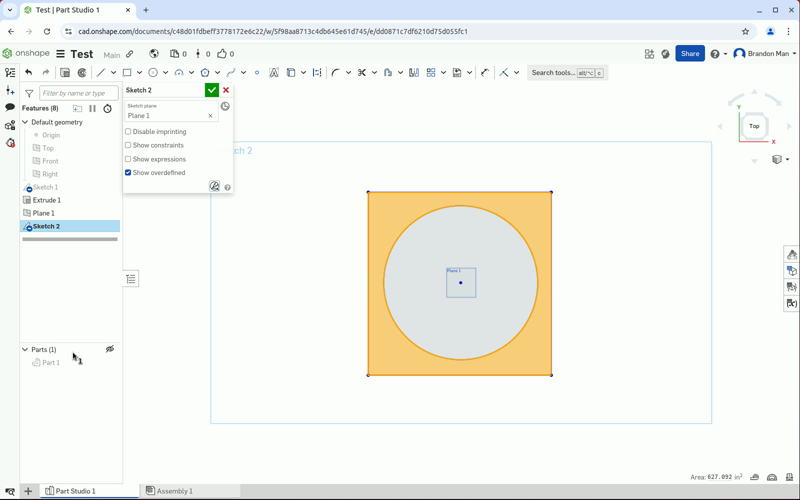
key(shift+y)
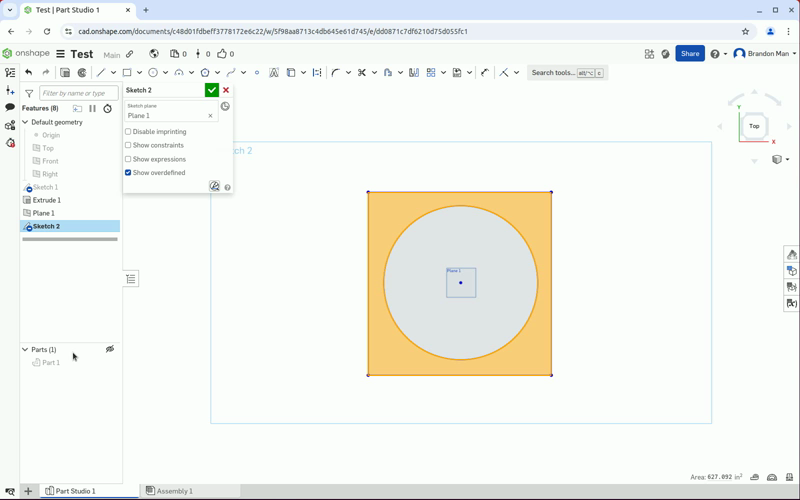
key(shift+e)
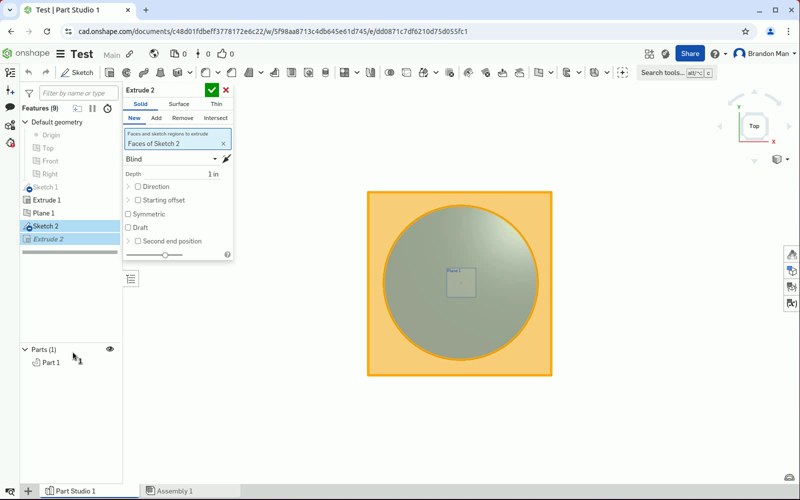
mouse_move(143, 106)
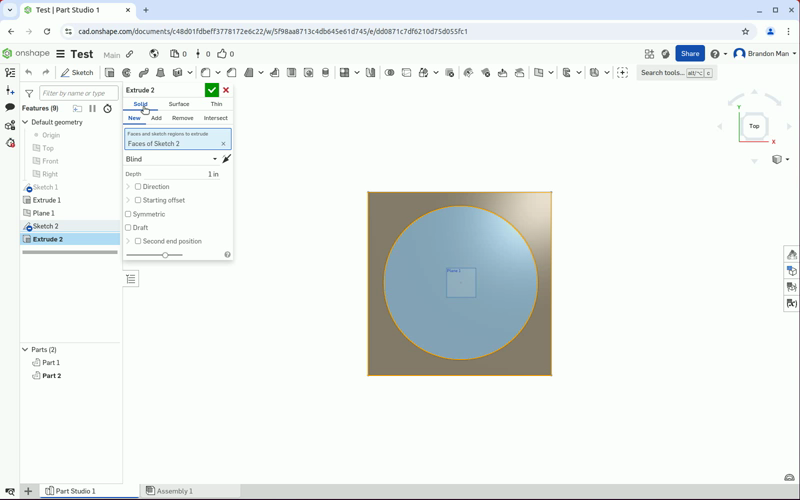
click(143, 106)
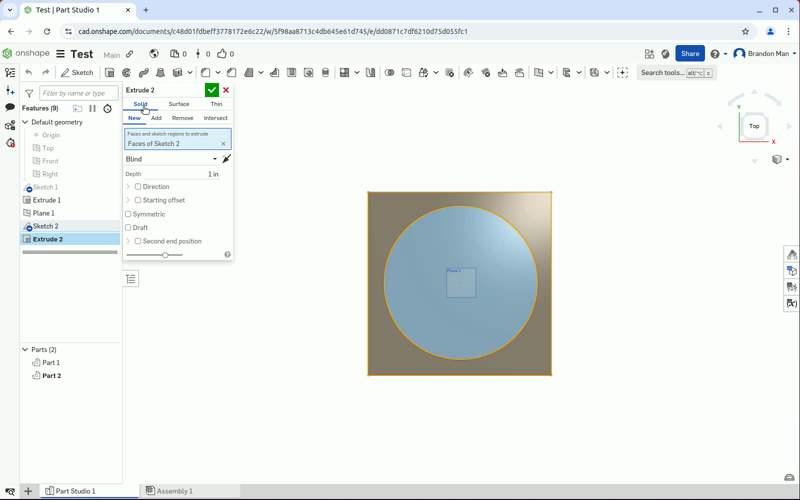
mouse_move(137, 120)
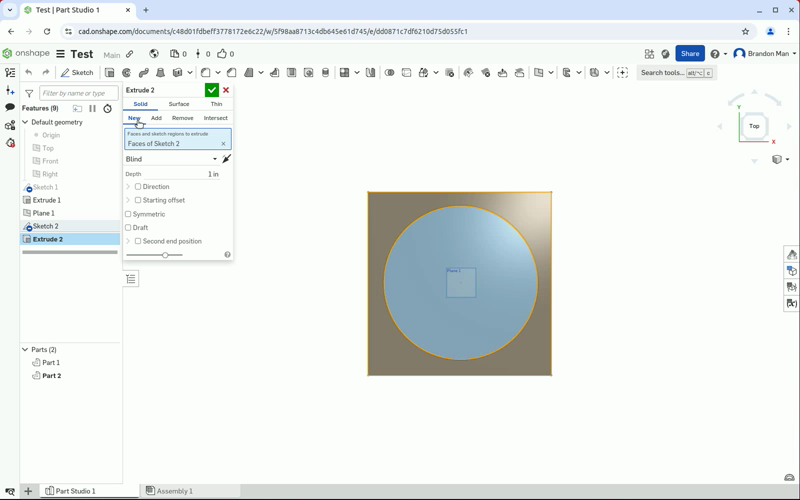
click(137, 120)
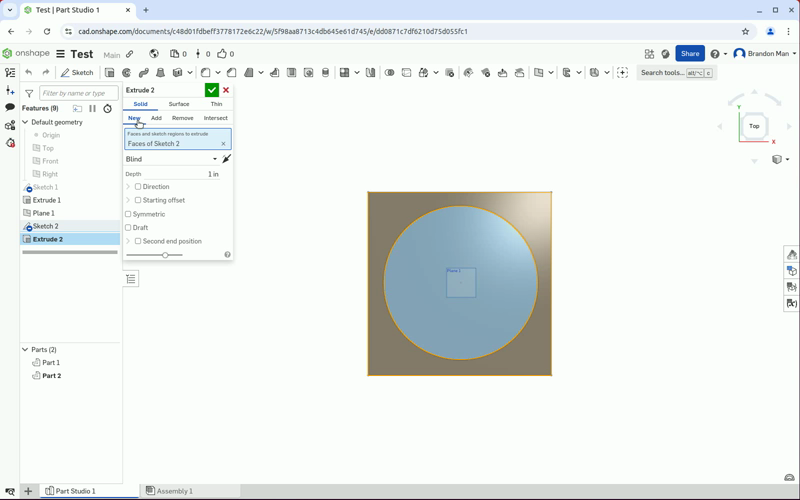
key(tab, 4)
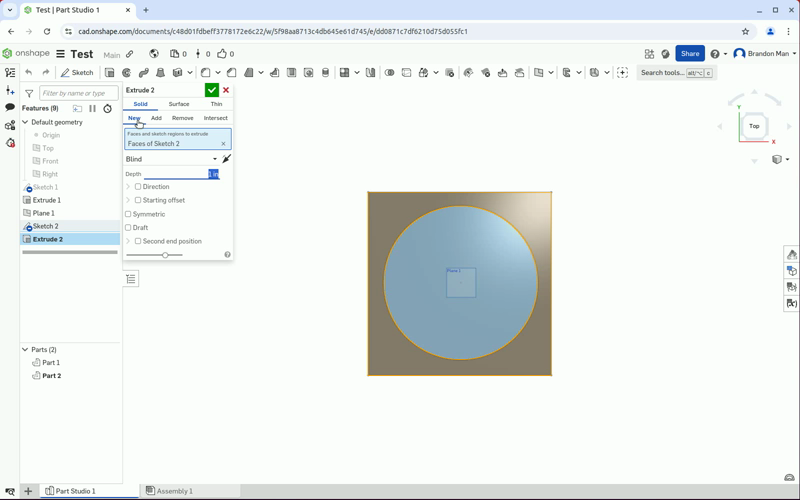
text(2.166)
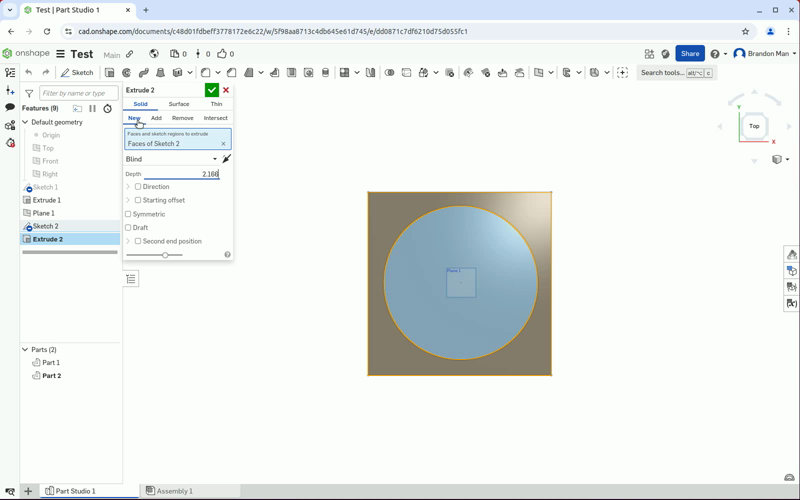
key(enter)
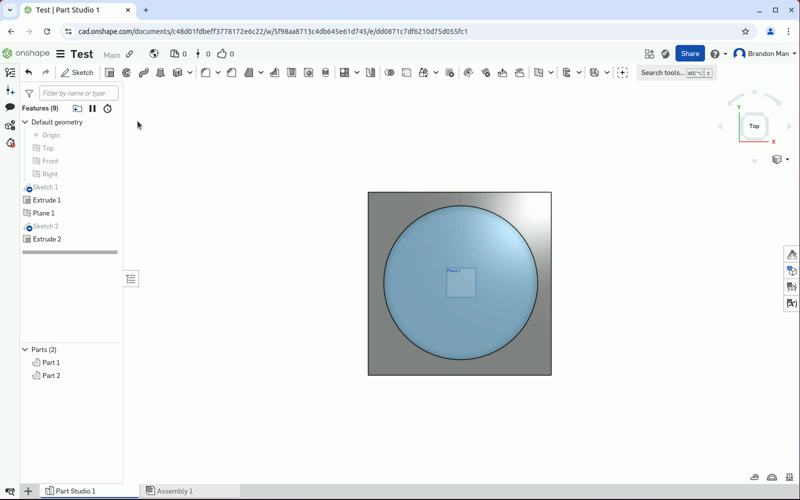
key(shift+h)
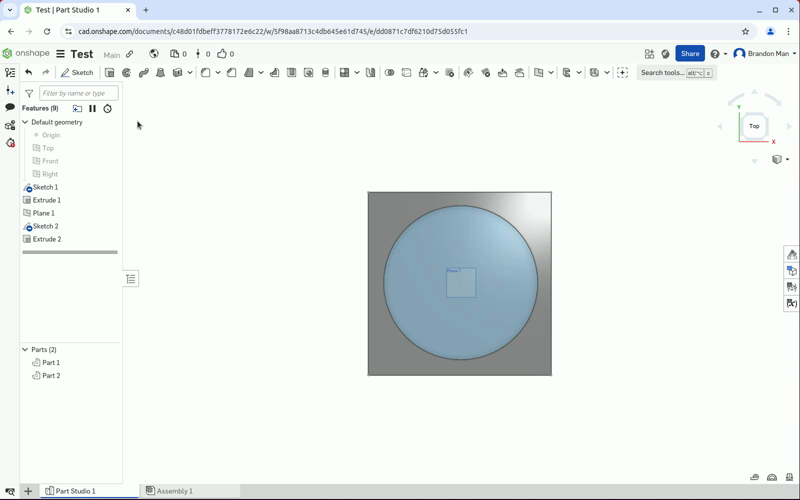
key(shift+h)
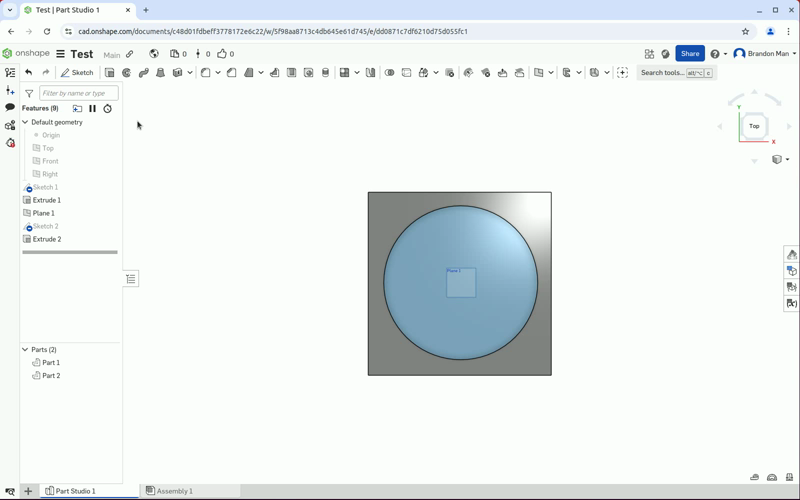
mouse_move(73, 189)
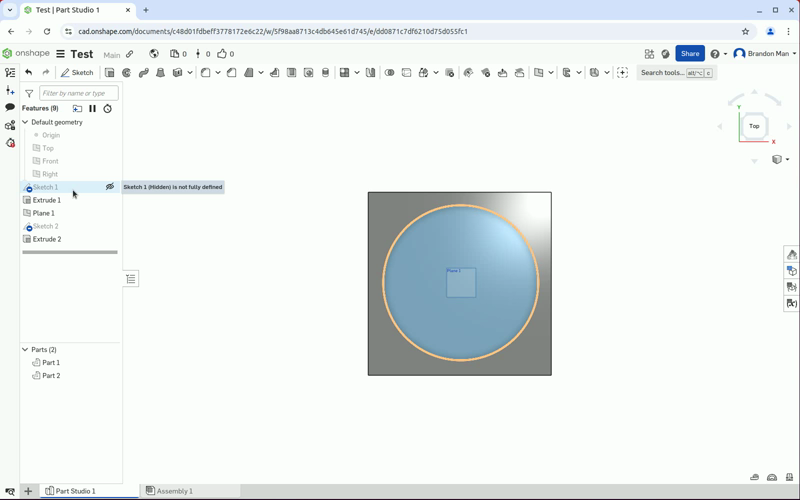
click(73, 189)
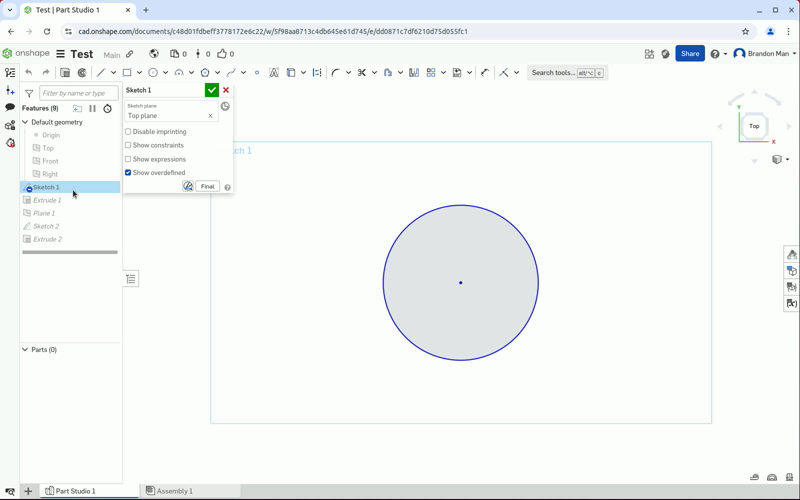
mouse_move(229, 92)
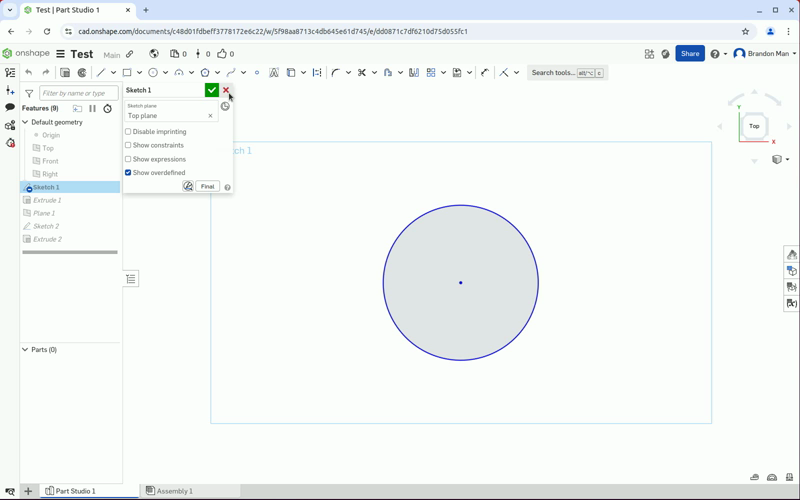
click(229, 92)
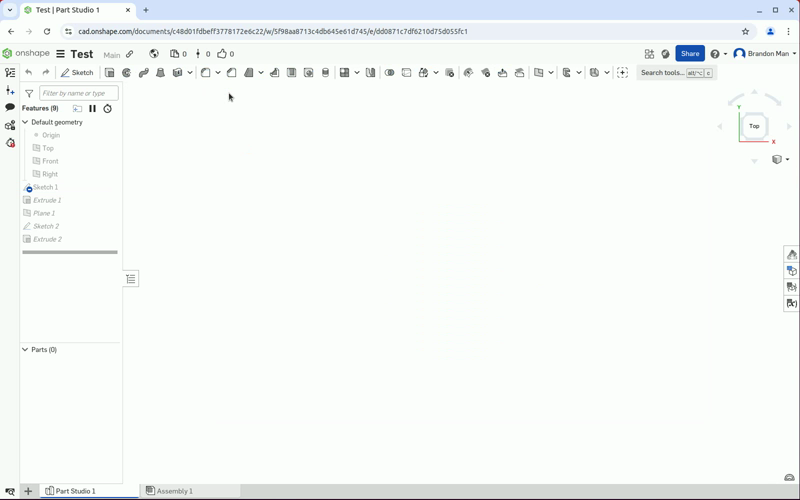
key(shift+s)
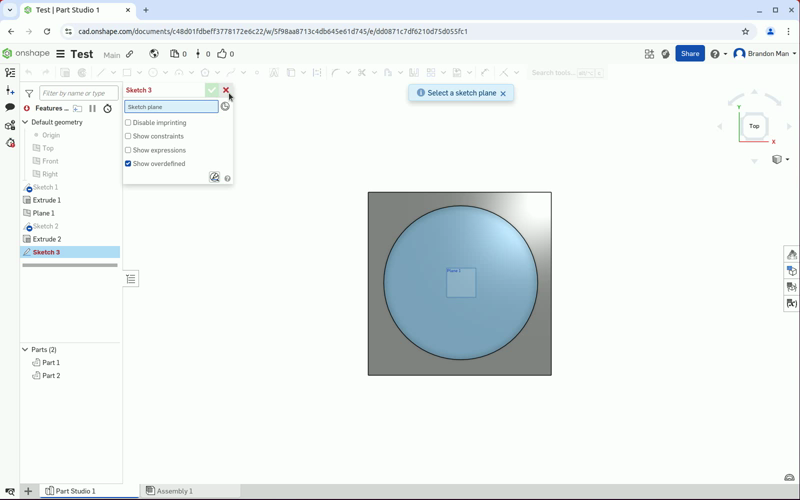
mouse_move(73, 215)
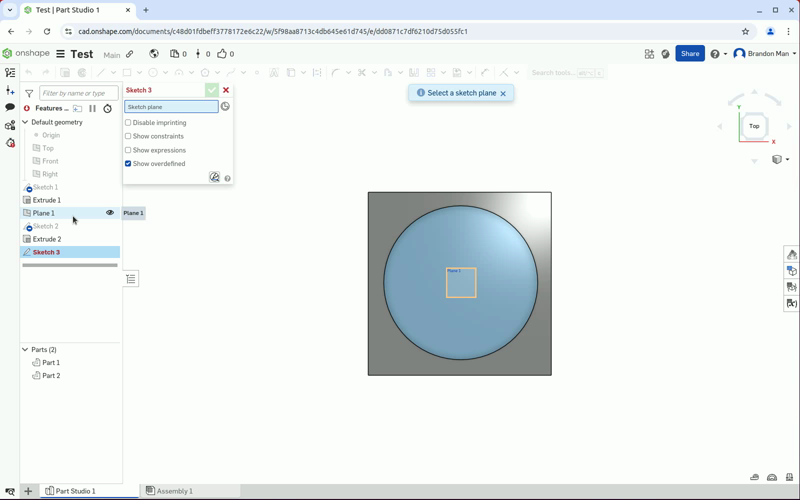
click(73, 215)
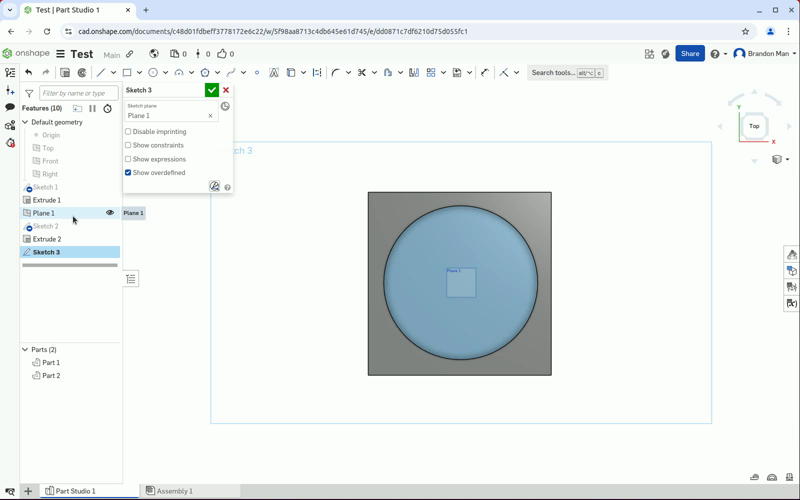
mouse_move(73, 352)
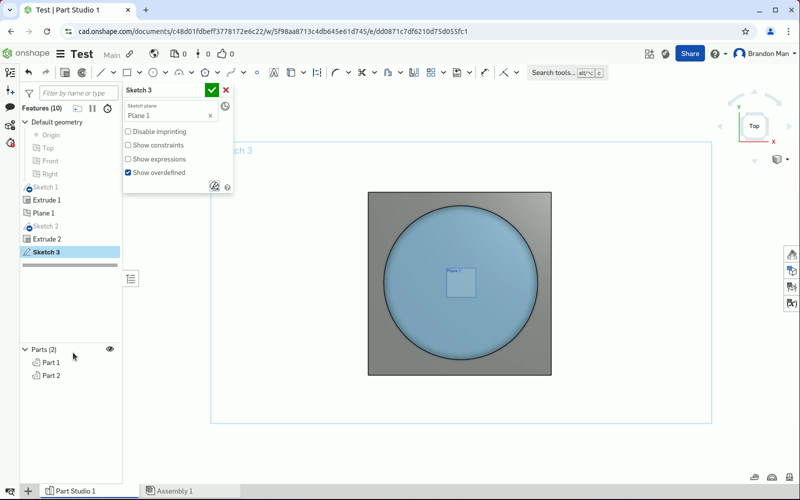
key(y)
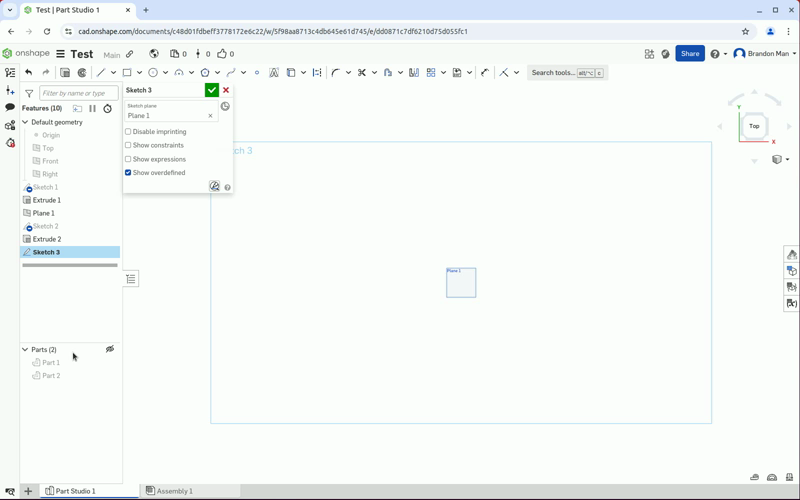
key(c)
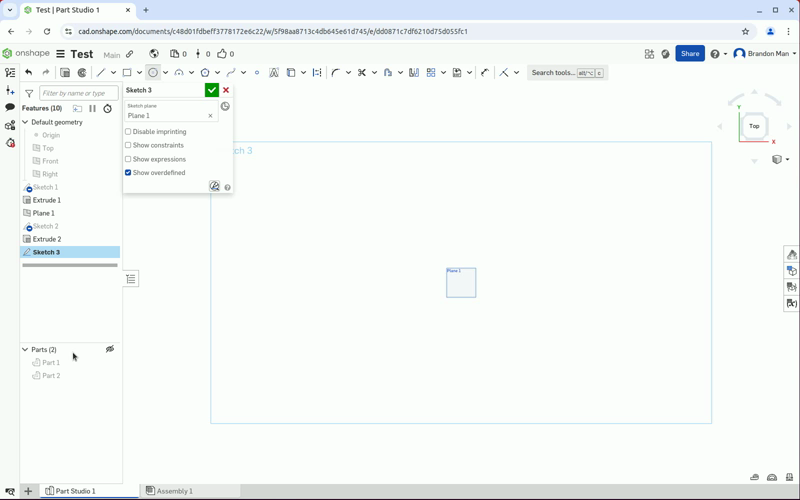
key_down(shift)
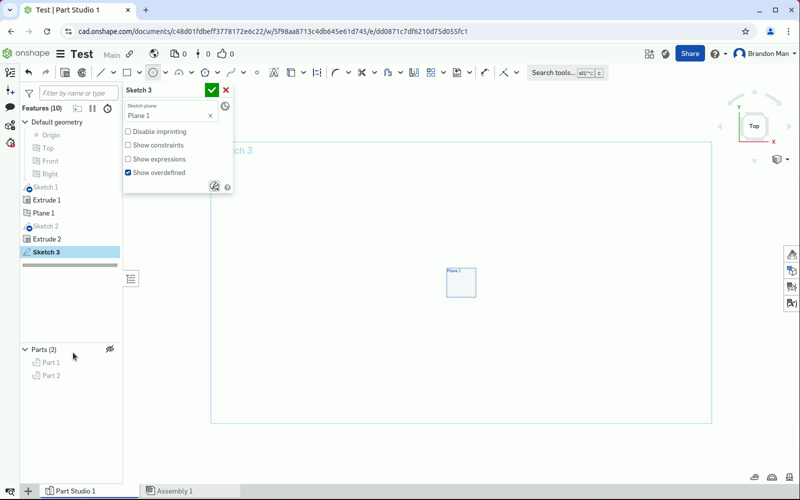
mouse_move(460, 282)
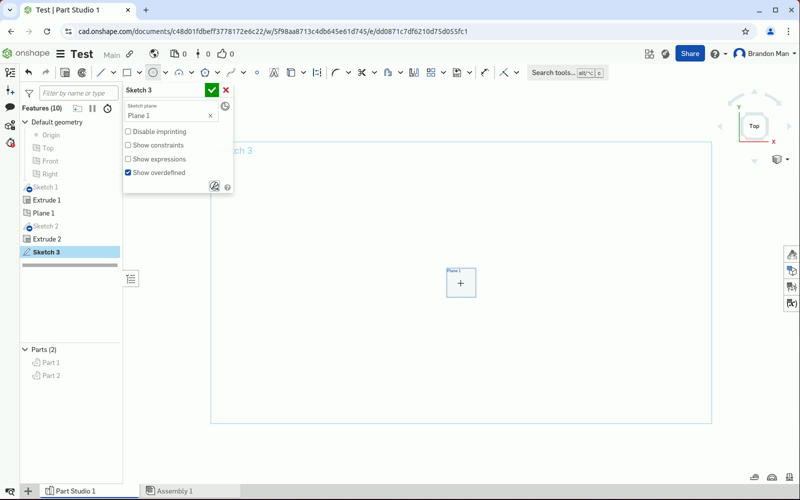
click(460, 282)
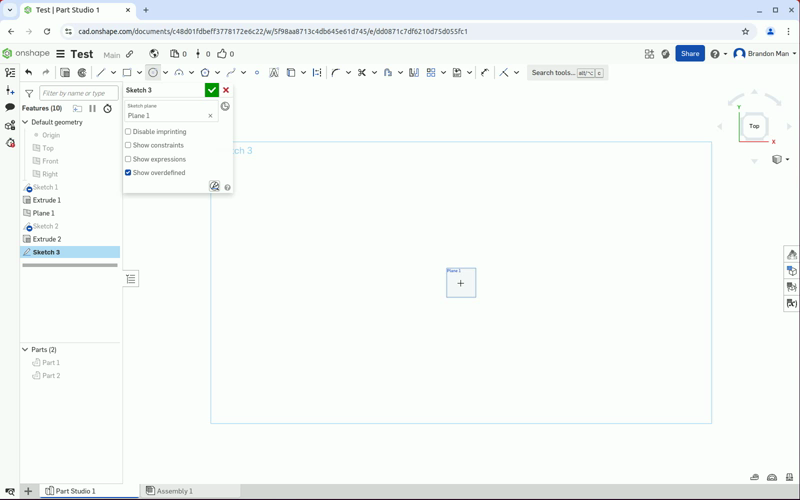
key_up(shift)
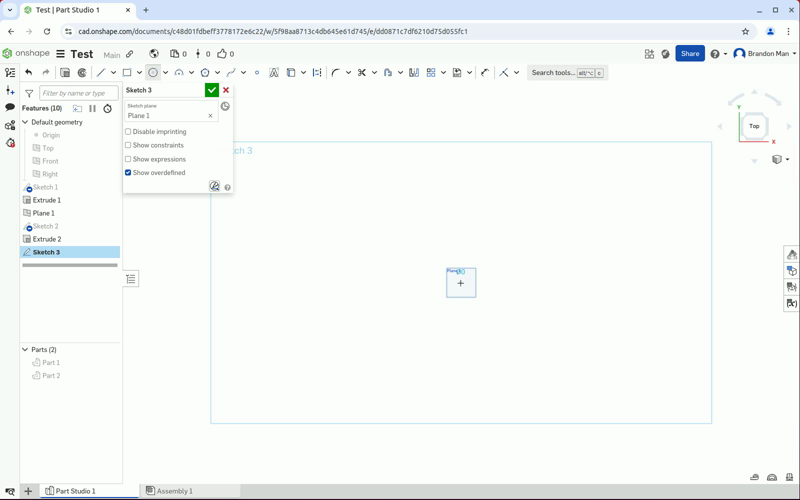
mouse_move(538, 282)
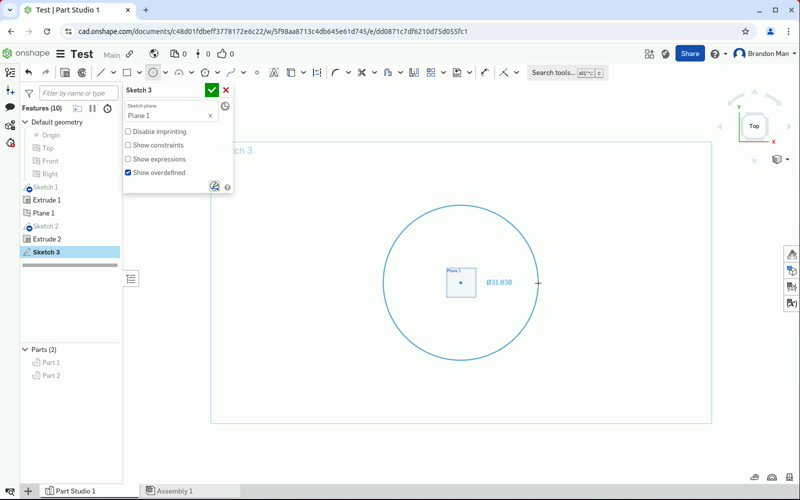
click(538, 282)
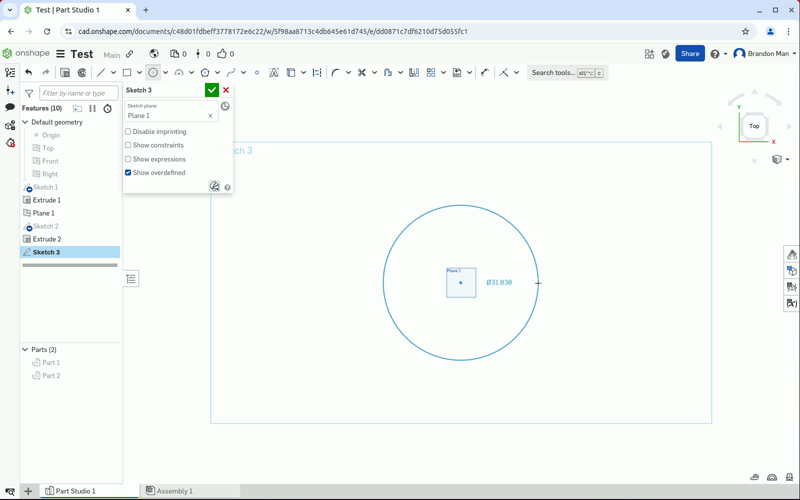
key(esc)
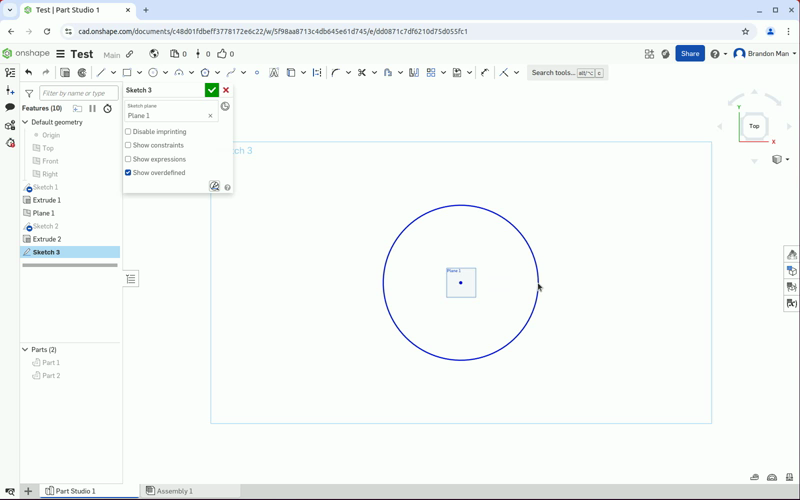
key(c)
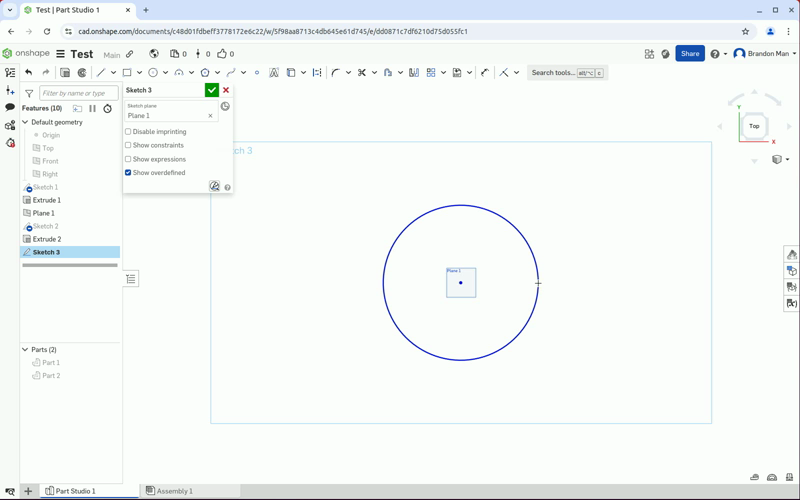
key_down(shift)
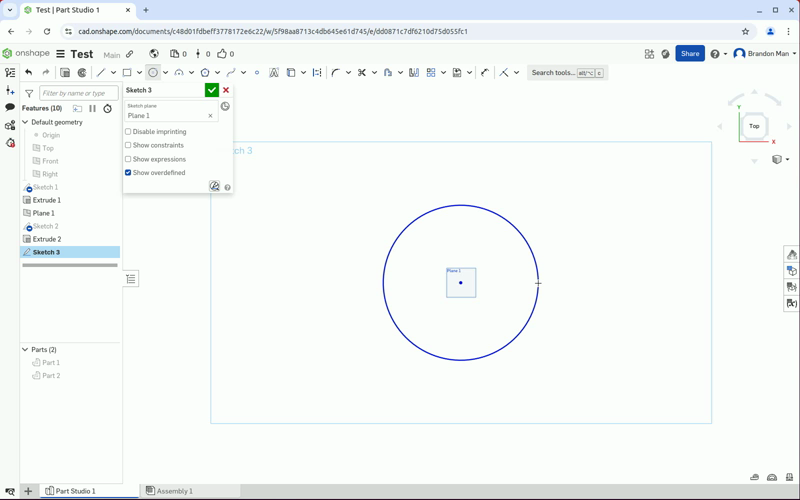
mouse_move(460, 282)
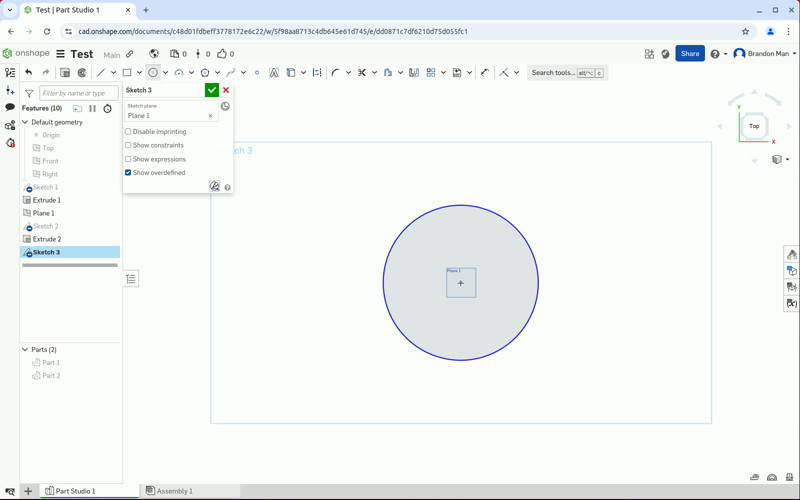
click(460, 282)
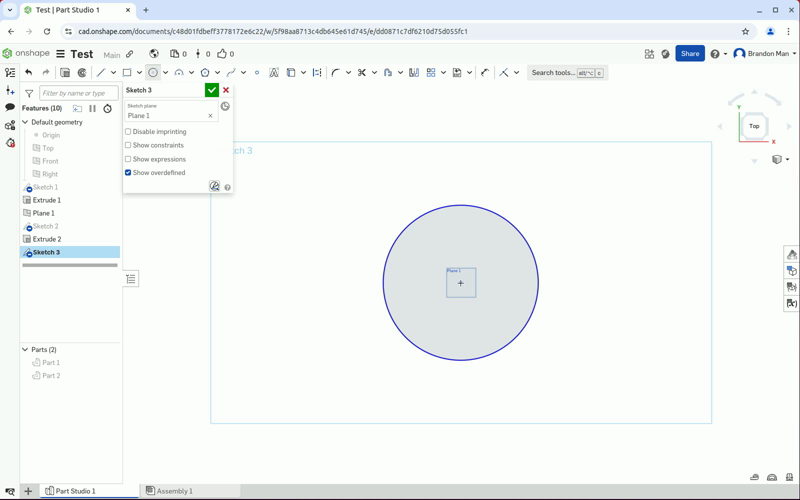
key_up(shift)
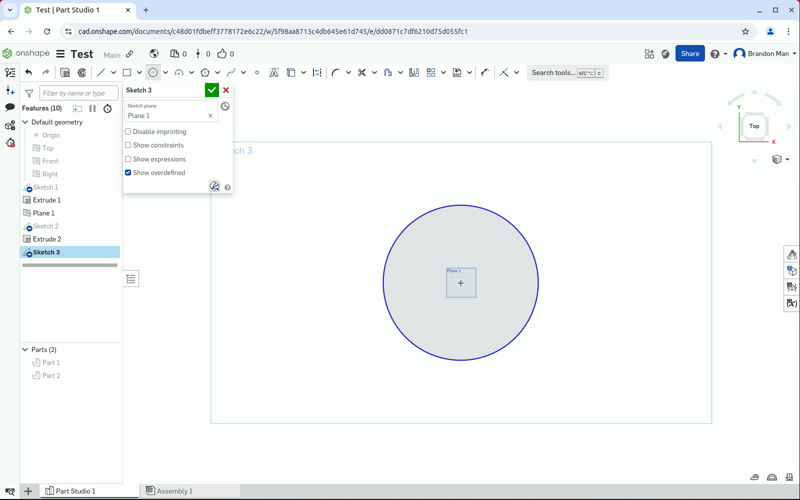
mouse_move(518, 282)
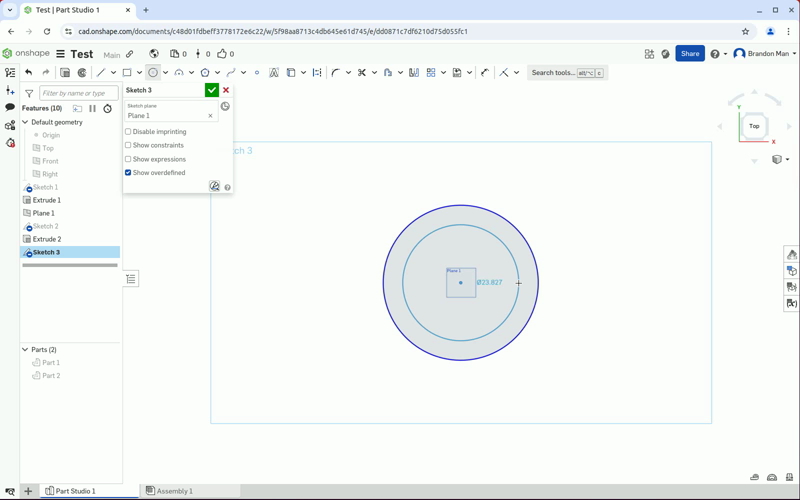
click(518, 282)
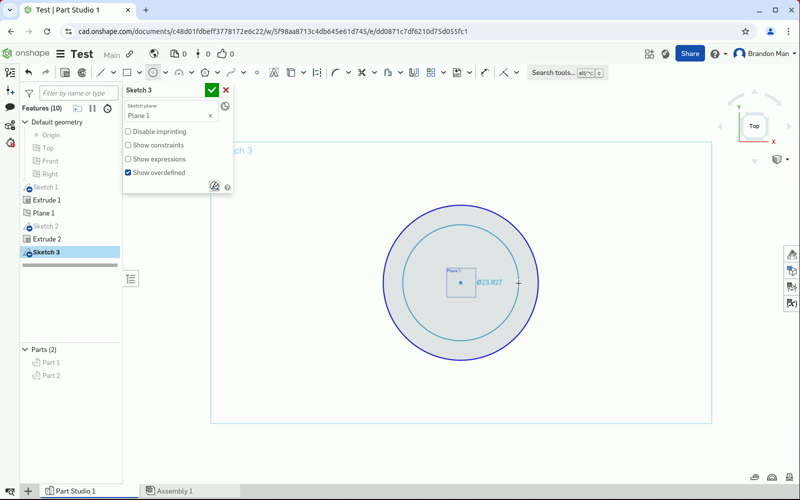
key(esc)
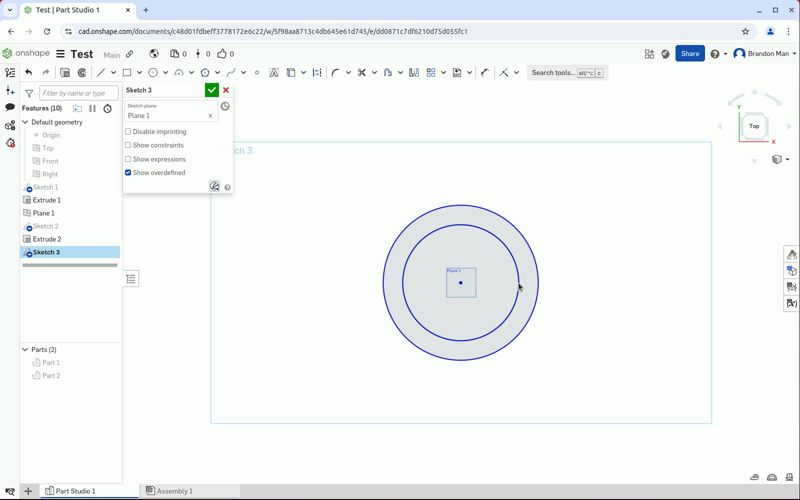
mouse_move(506, 331)
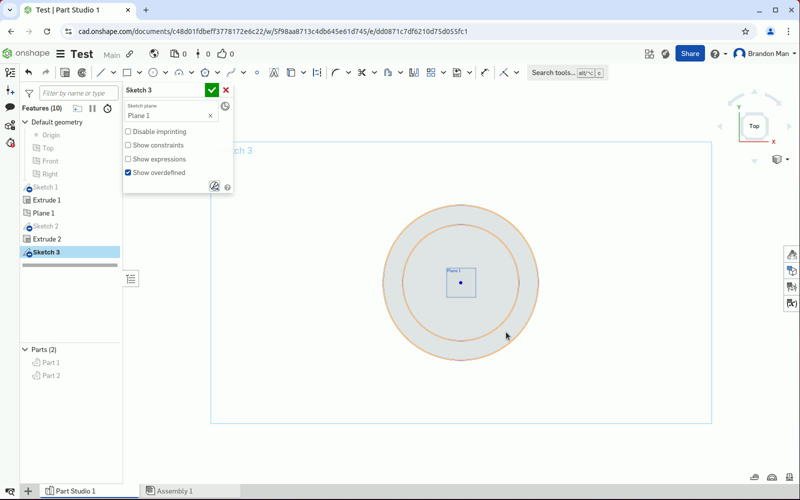
click(506, 331)
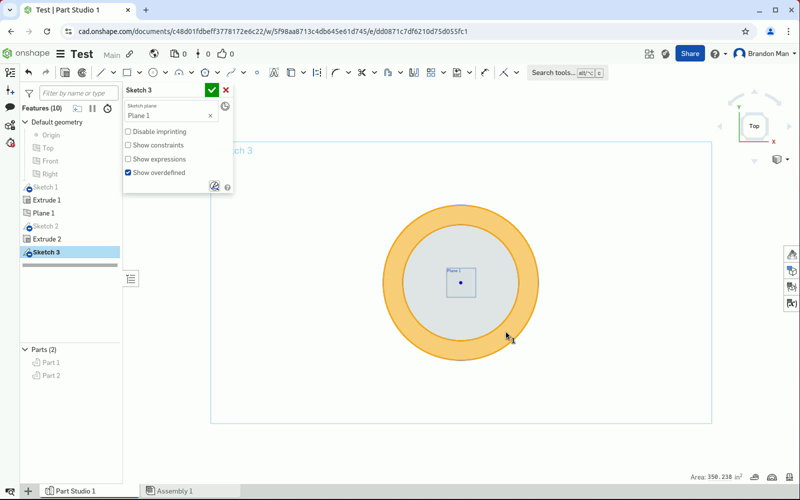
mouse_move(73, 352)
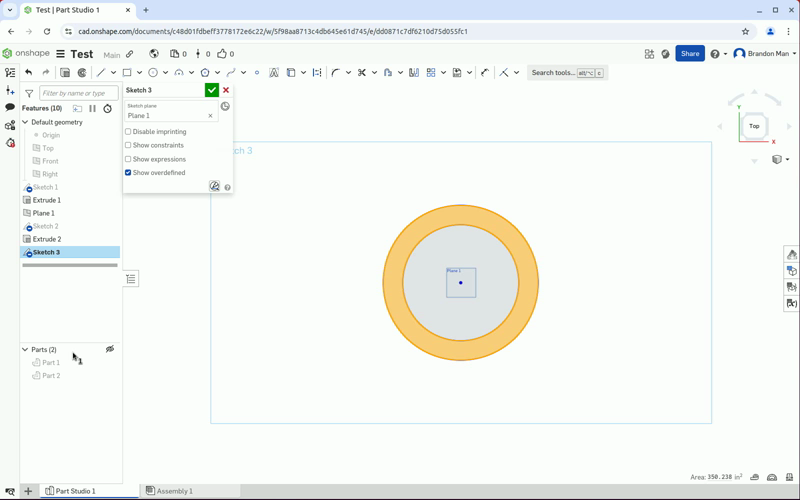
key(shift+y)
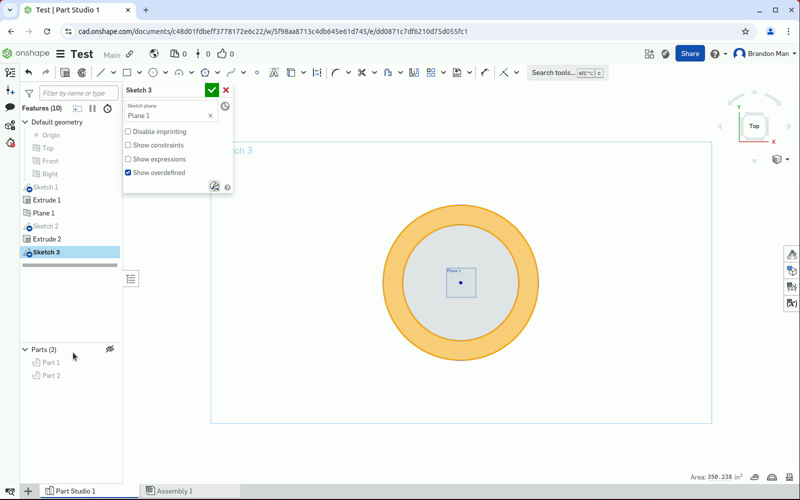
key(shift+e)
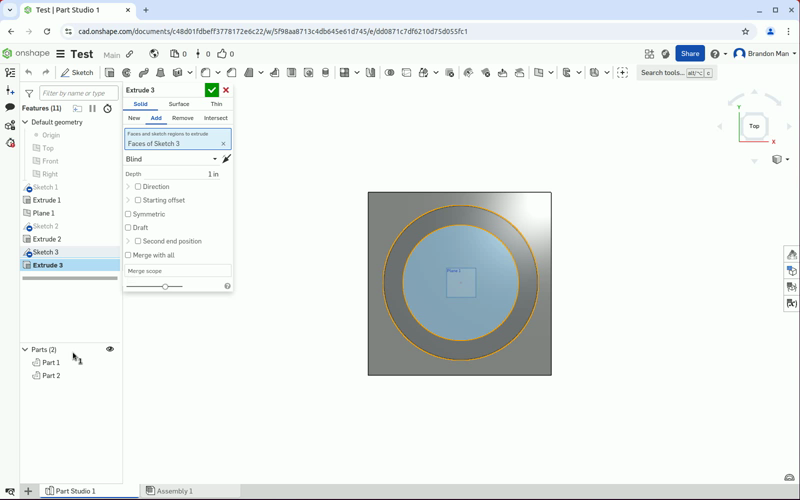
mouse_move(143, 106)
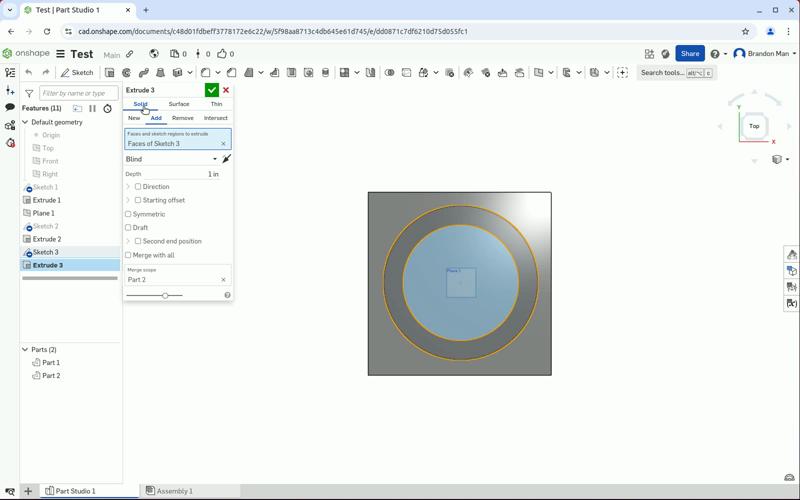
click(143, 106)
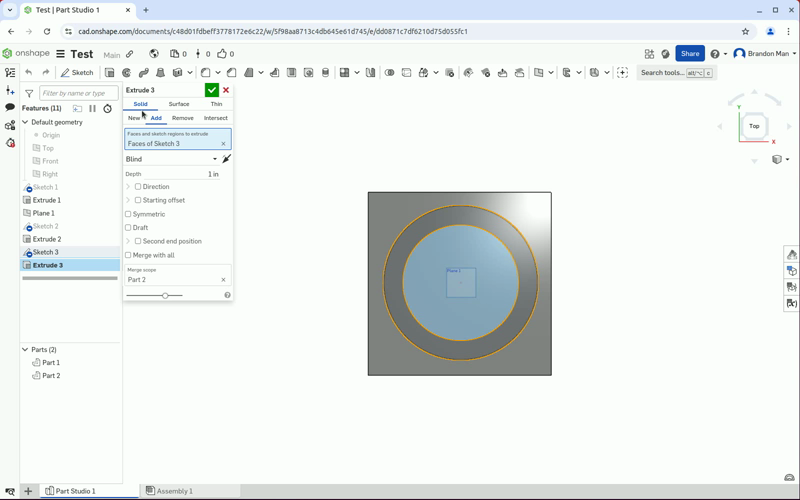
mouse_move(137, 120)
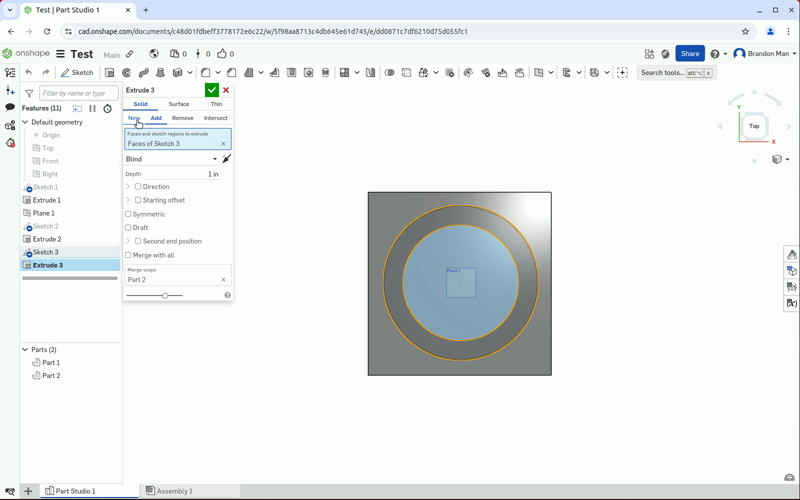
click(137, 120)
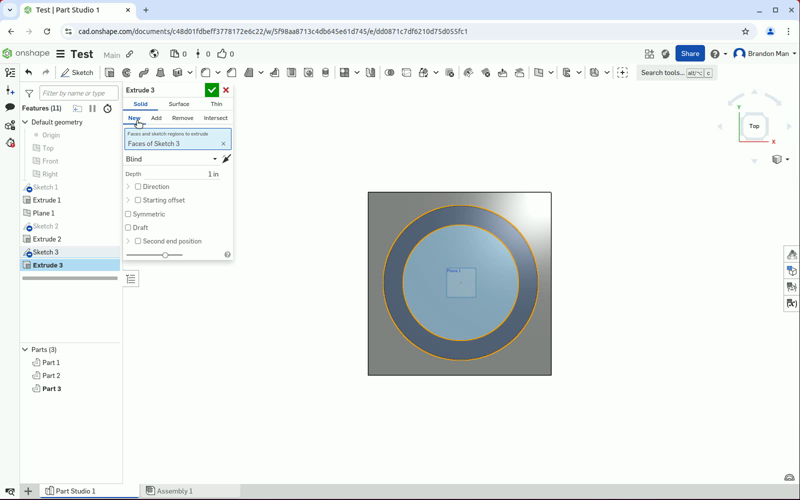
key(tab, 4)
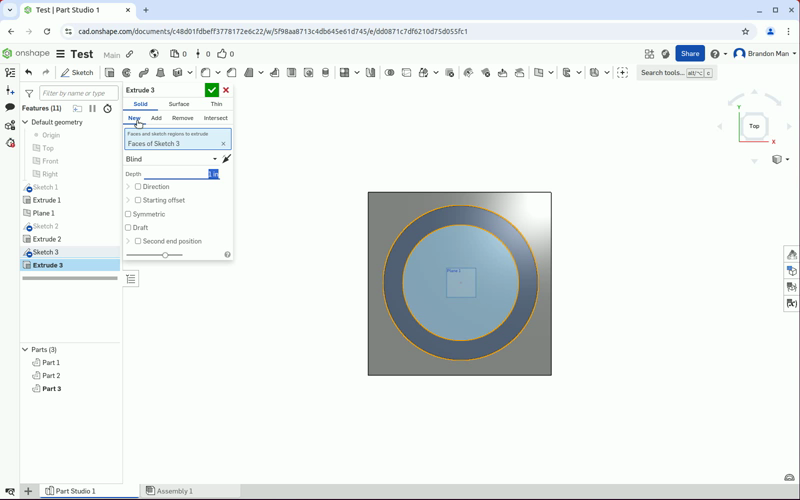
text(2.166)
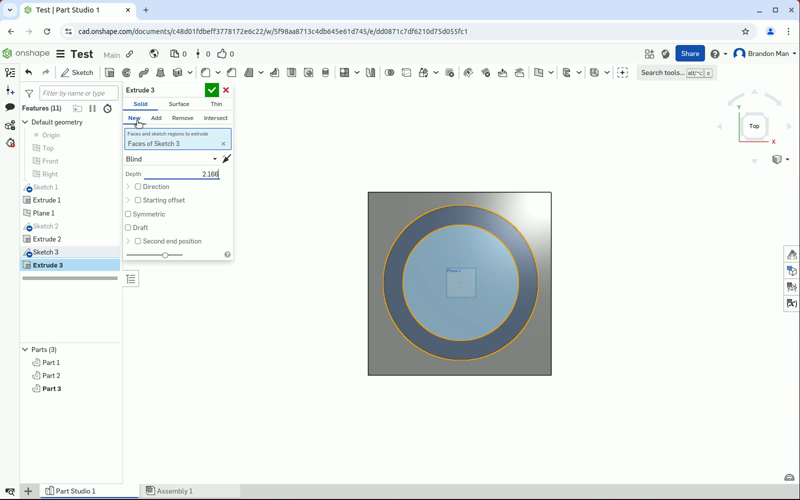
key(enter)
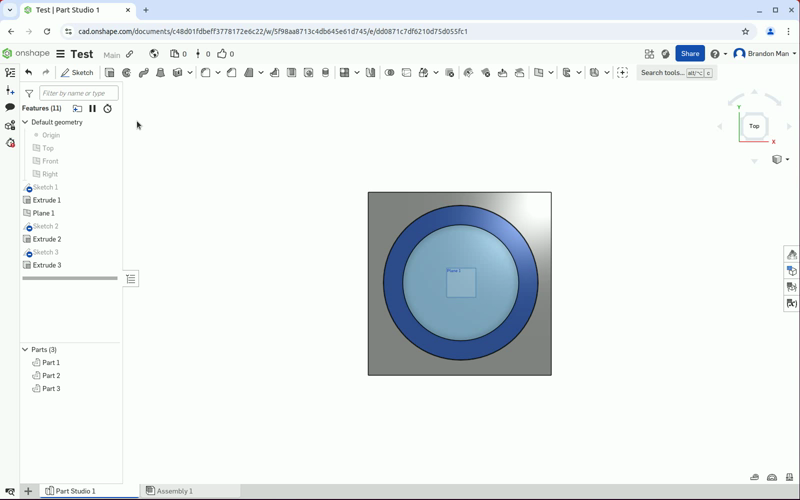
key(shift+h)
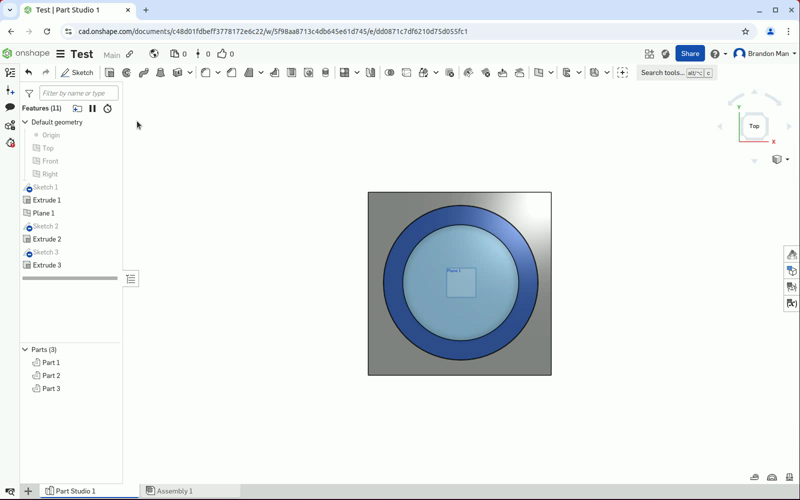
key(shift+h)
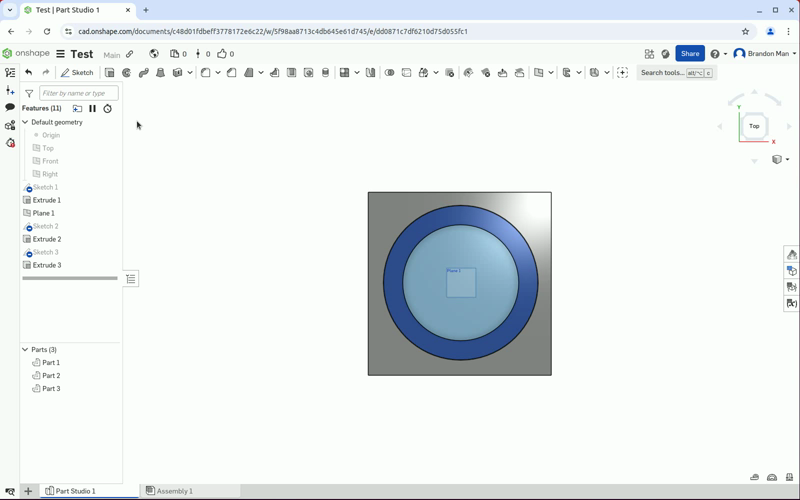
key(shift+7)
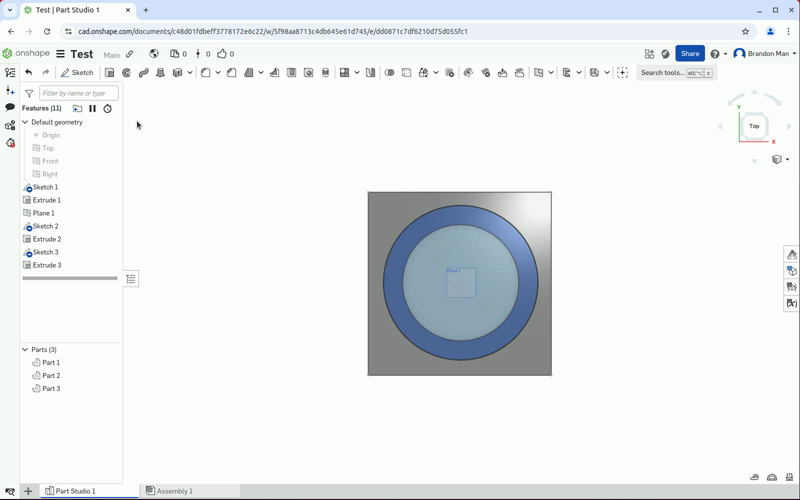
key(up, 3)
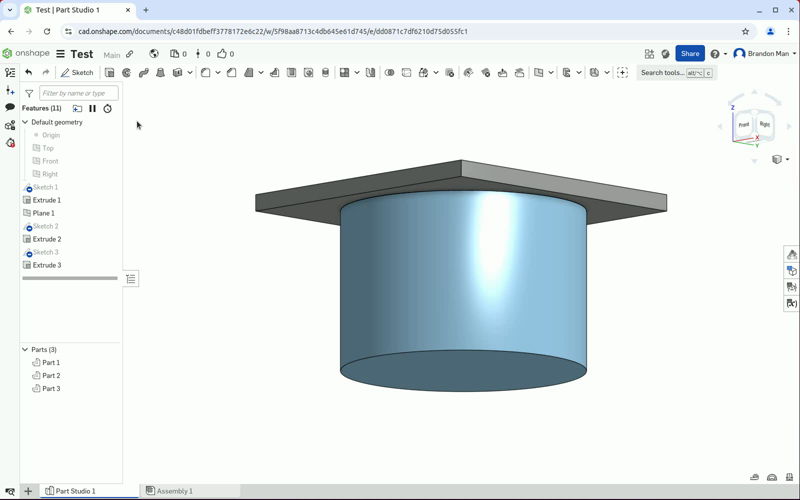
key(left, 3)
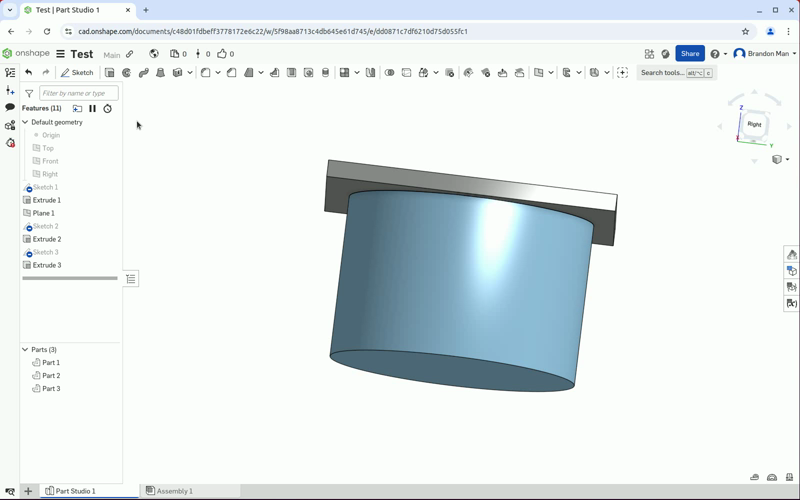
key(right, 3)
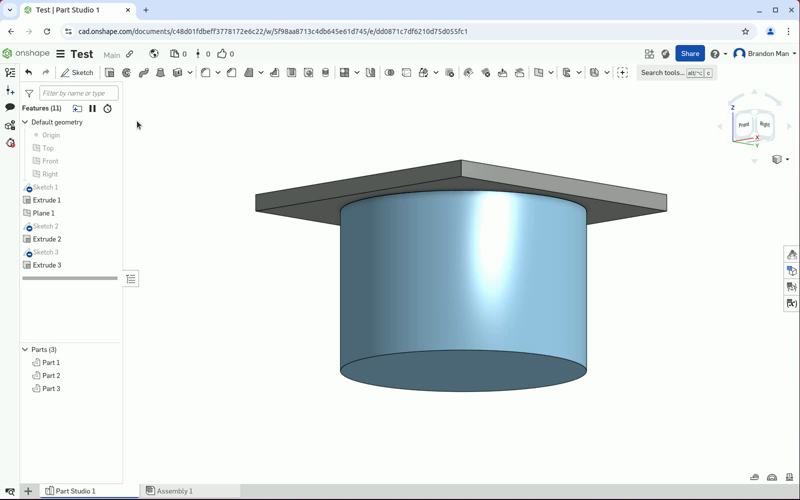
key(down, 3)
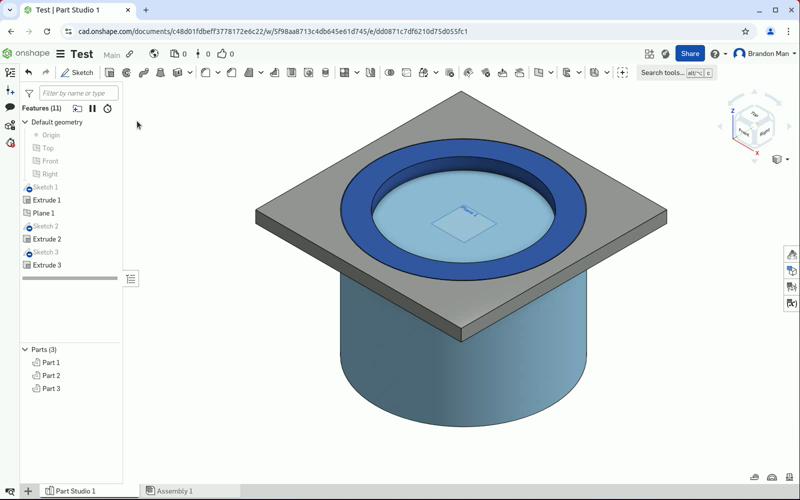
mouse_move(73, 189)
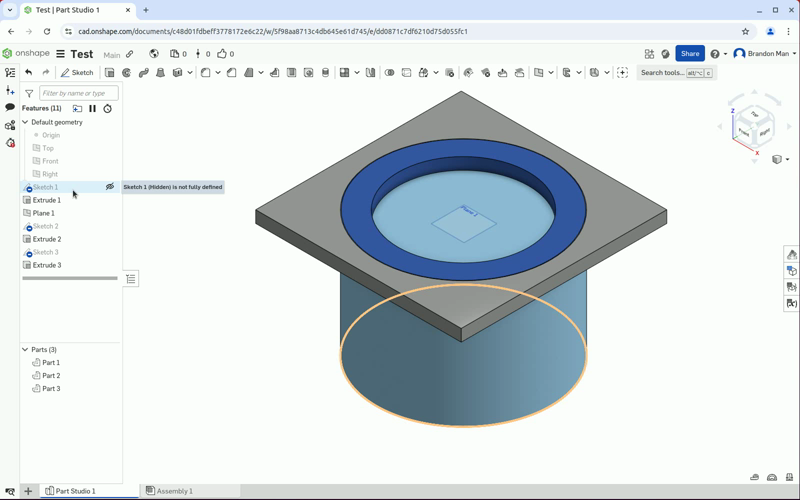
click(73, 189)